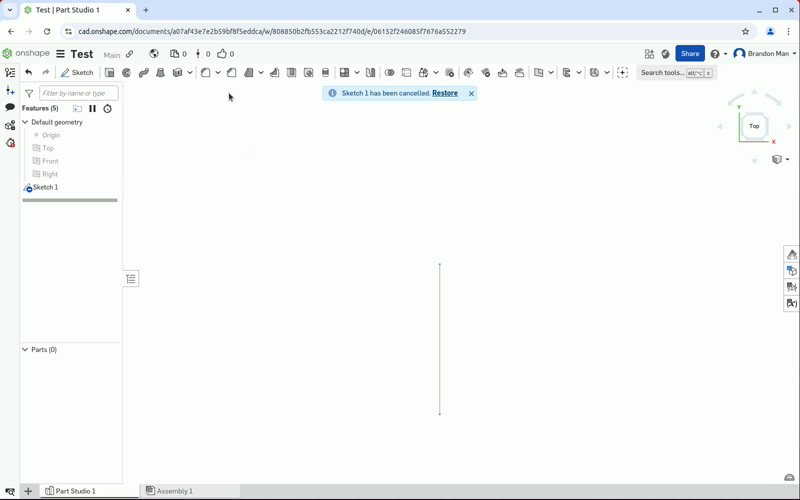
key(shift+h)
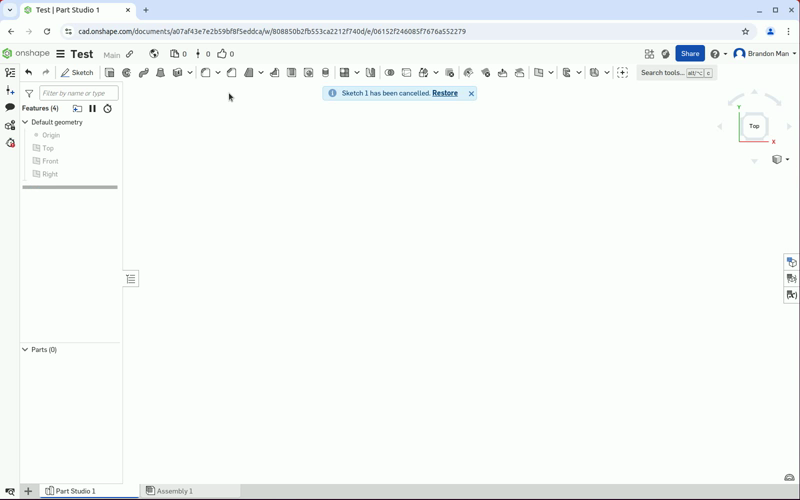
mouse_move(73, 352)
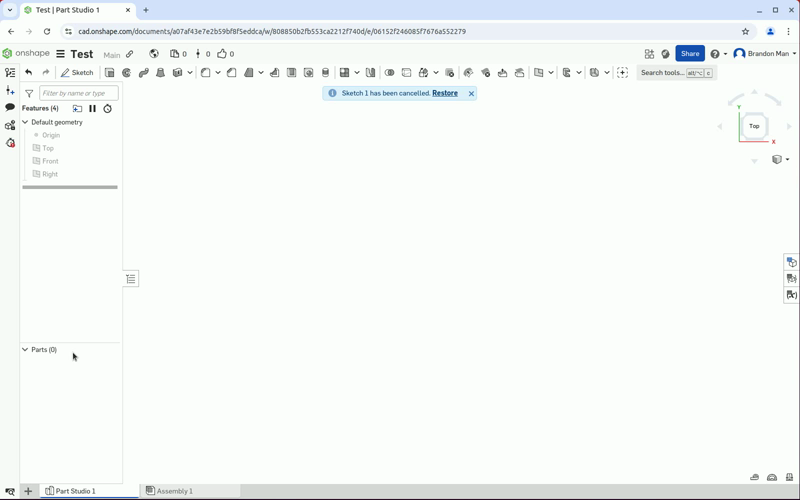
key(y)
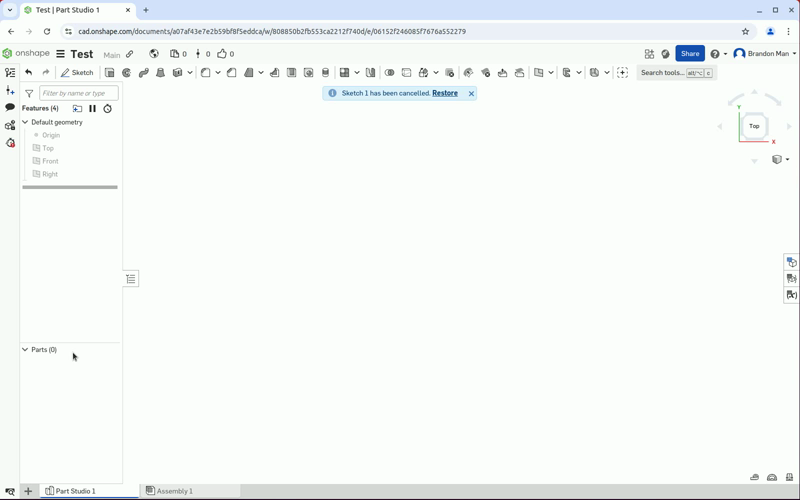
key(shift+p)
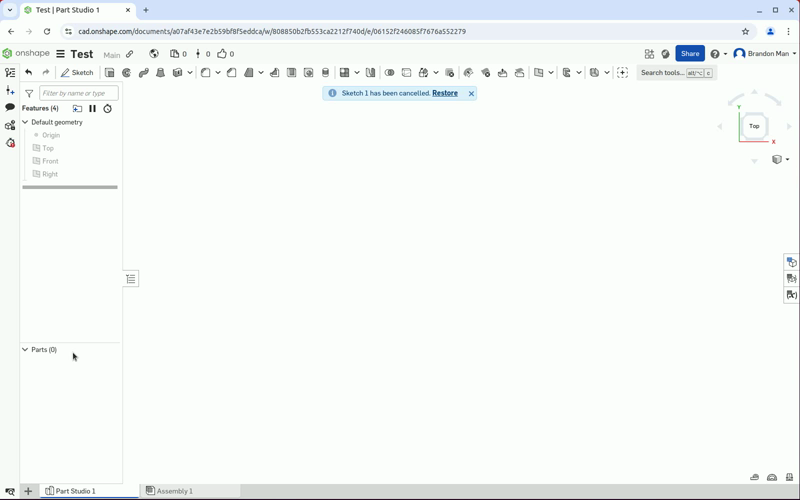
key(space)
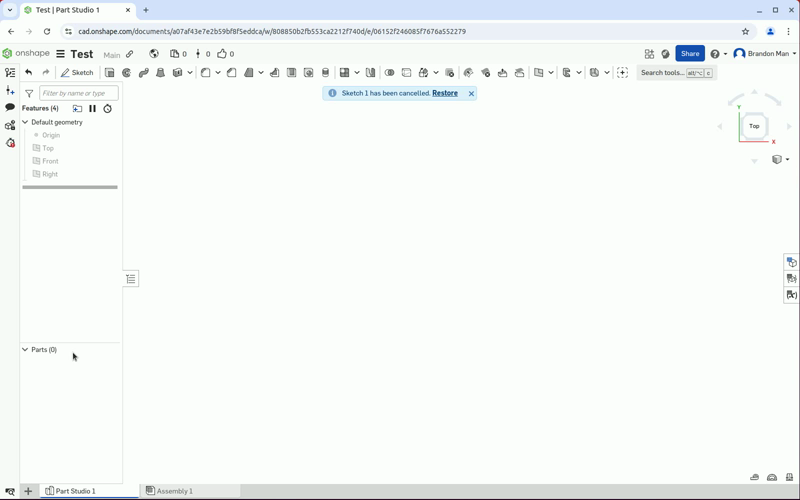
key_down(shift)
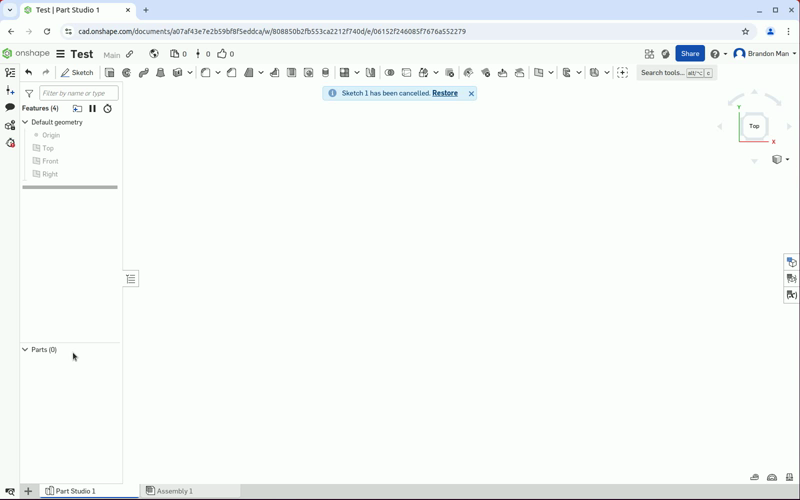
key(up)
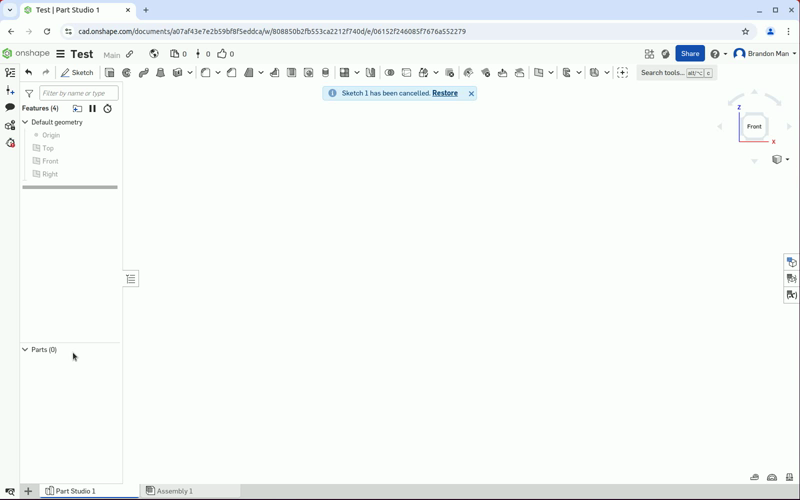
key_up(shift)
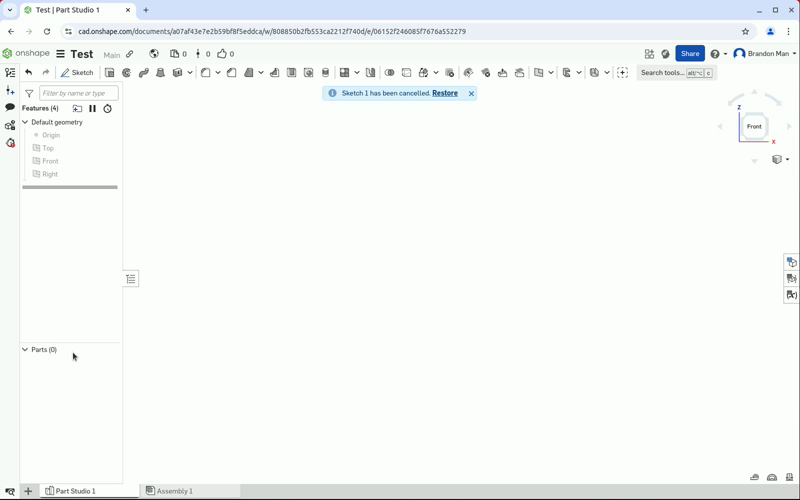
mouse_move(73, 352)
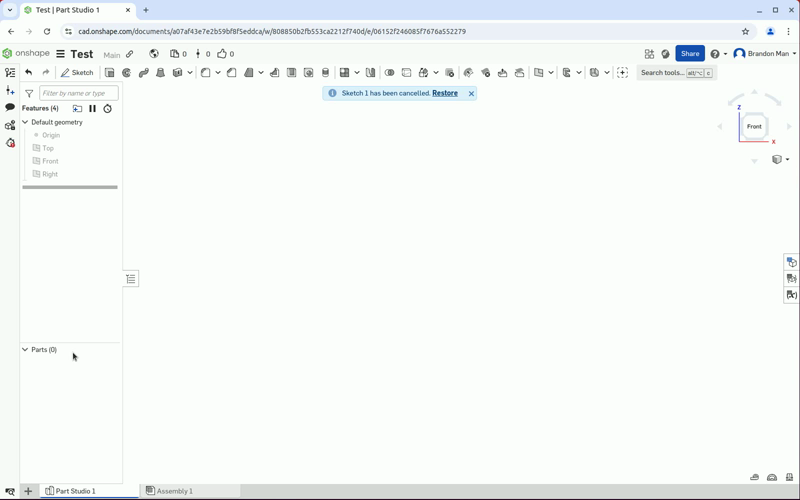
key(shift+y)
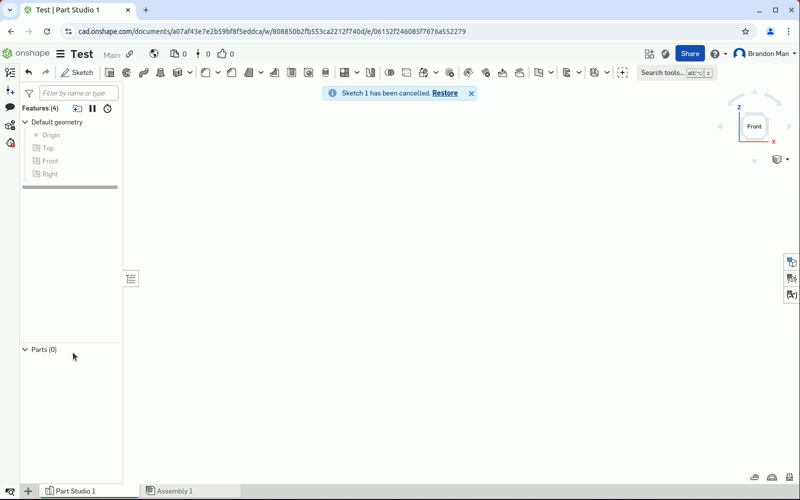
key(shift+s)
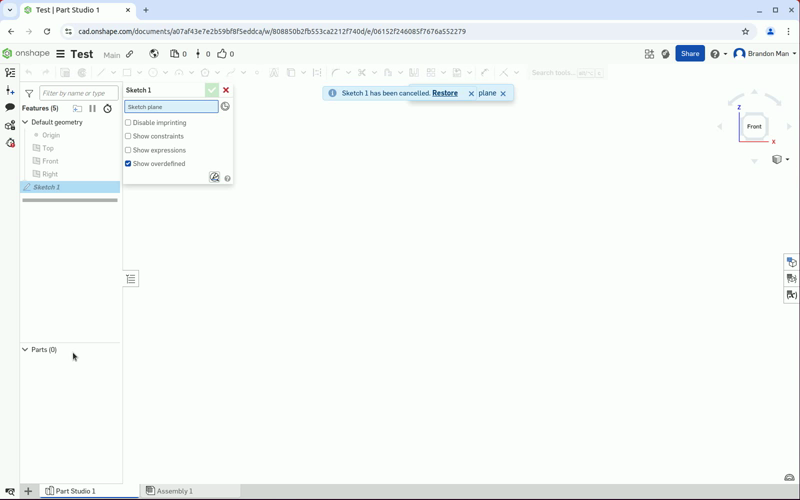
mouse_move(73, 163)
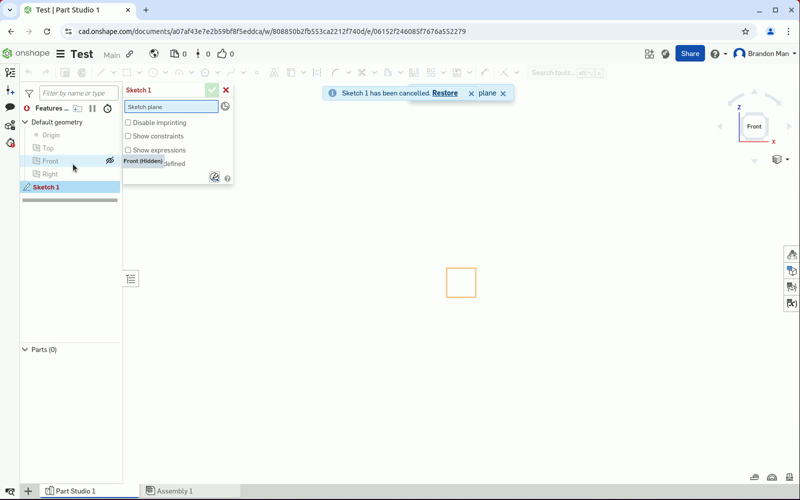
click(73, 163)
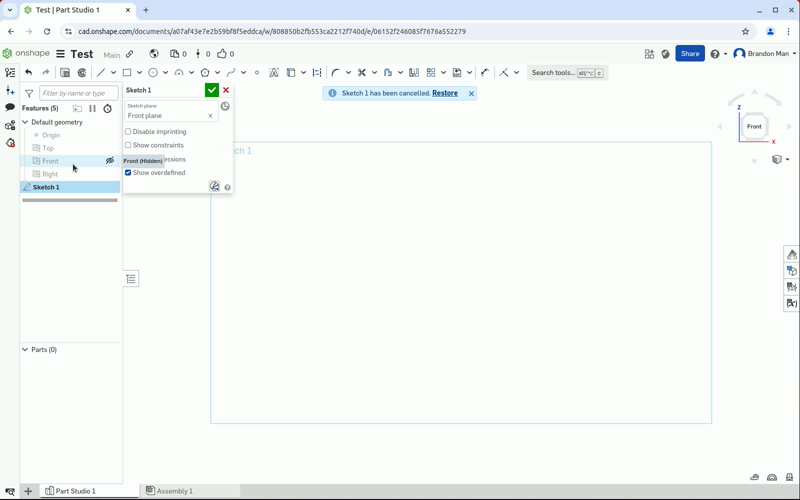
mouse_move(73, 352)
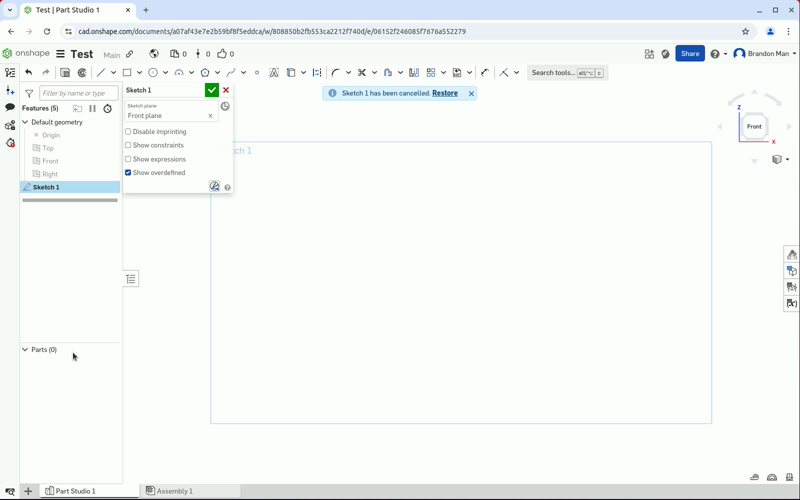
key(y)
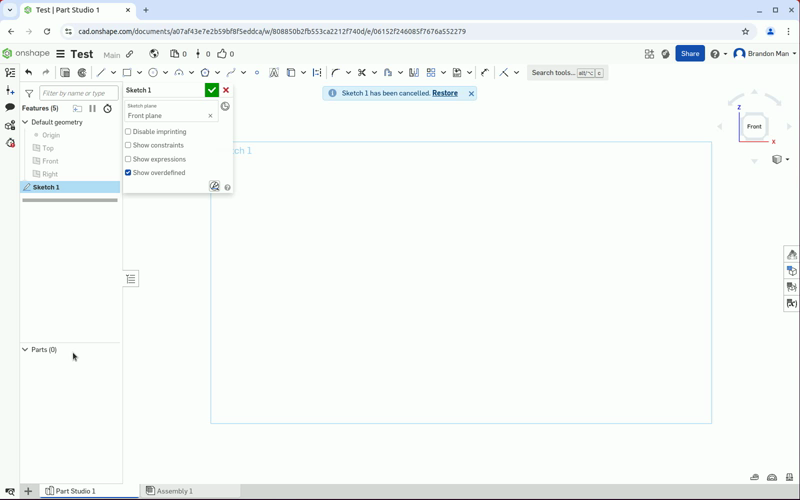
key(l)
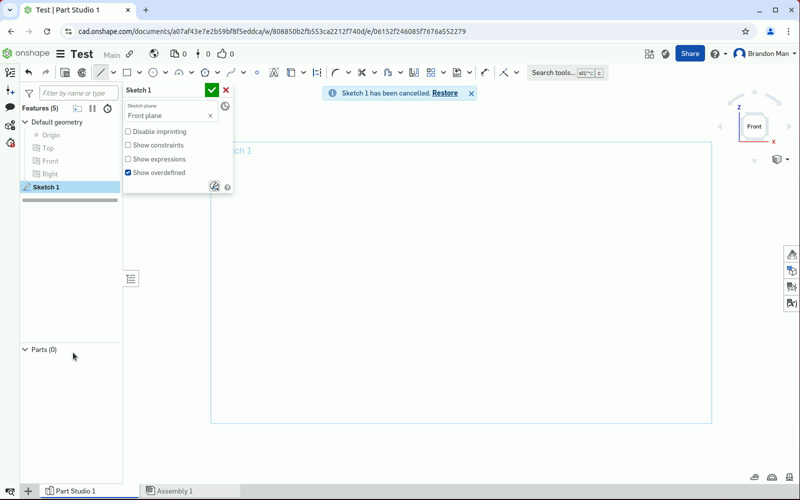
key_down(shift)
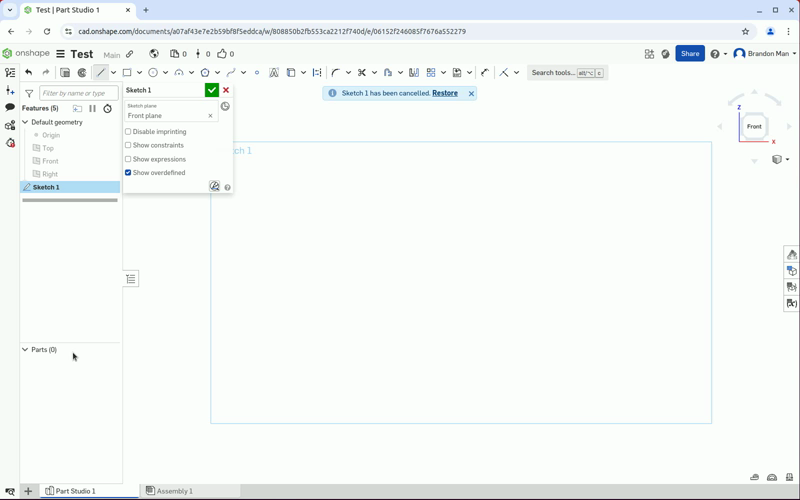
mouse_move(348, 341)
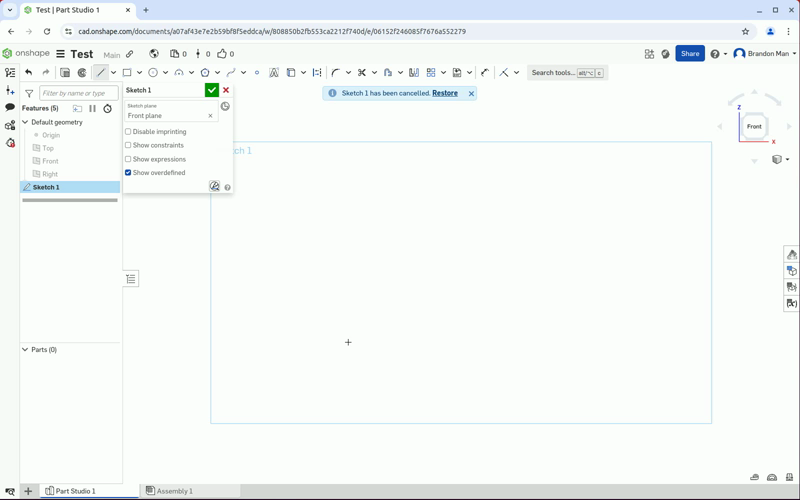
click(348, 341)
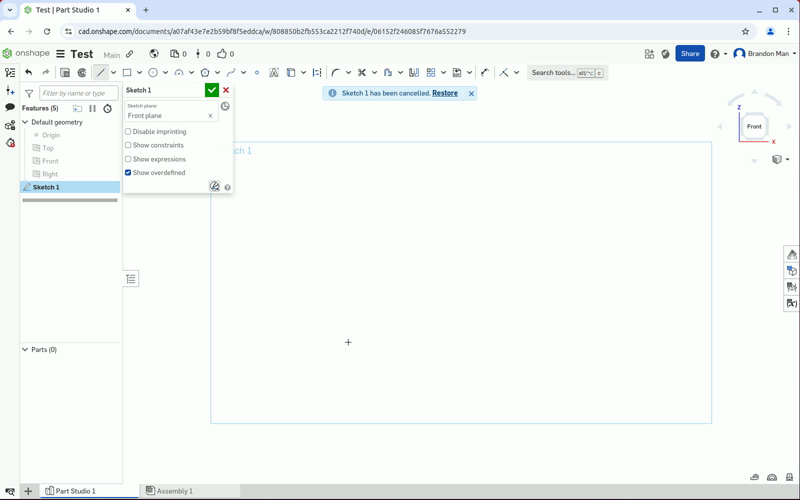
key_up(shift)
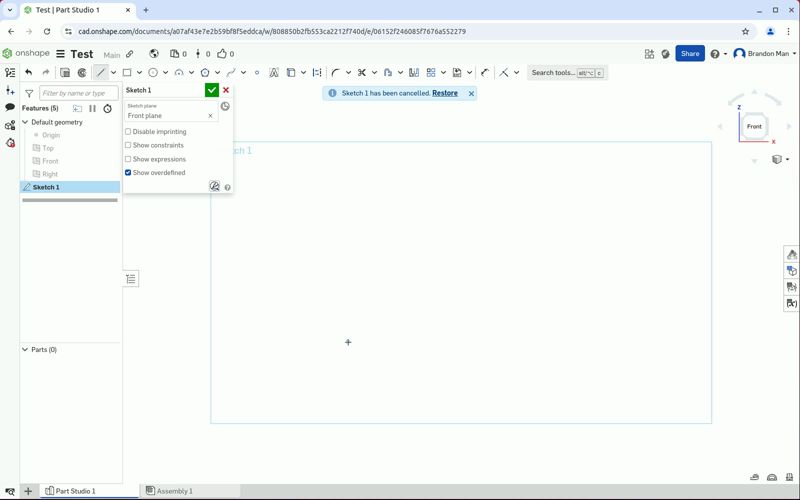
key_down(shift)
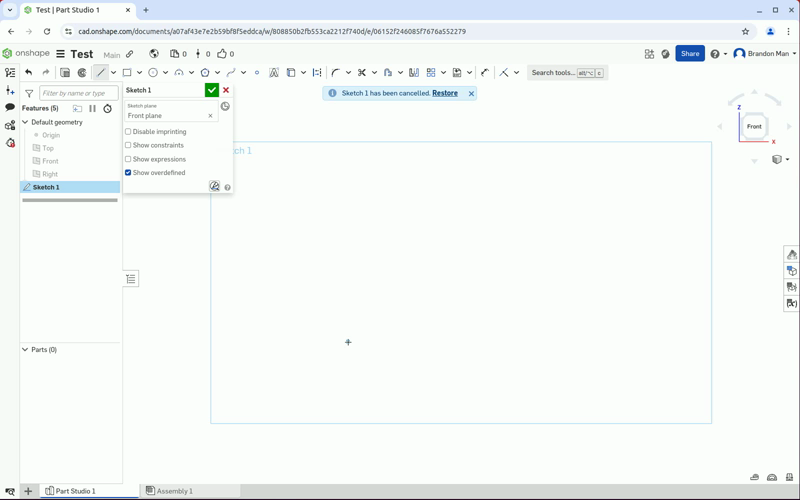
mouse_move(572, 341)
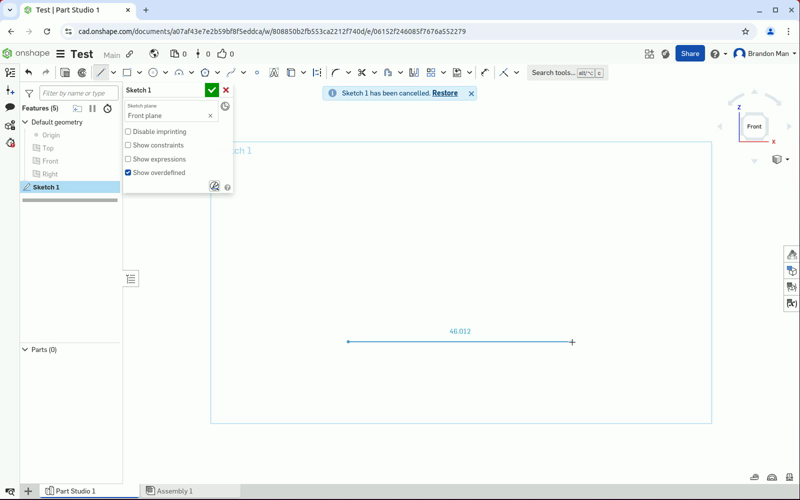
click(572, 341)
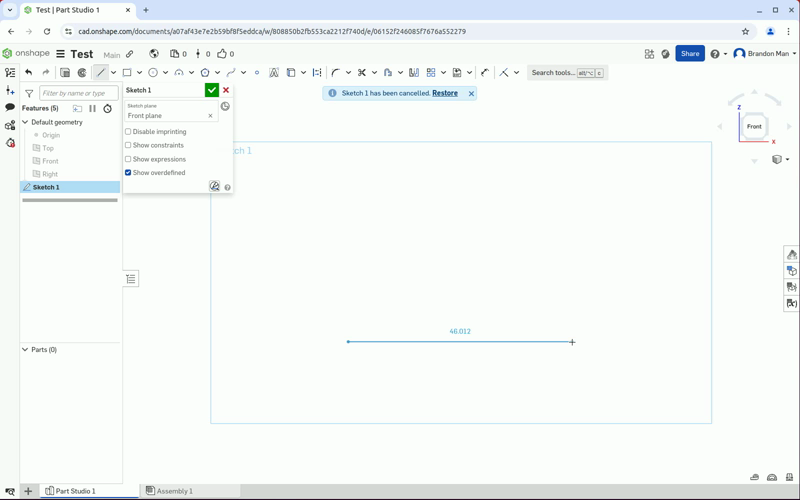
key_up(shift)
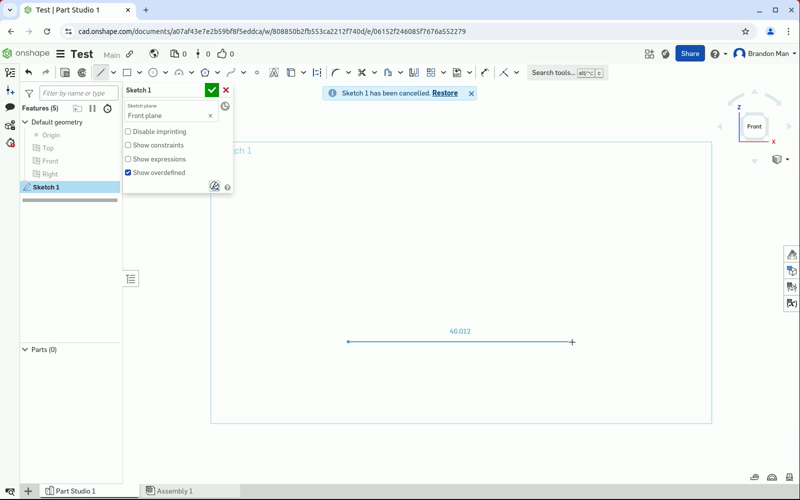
key_down(shift)
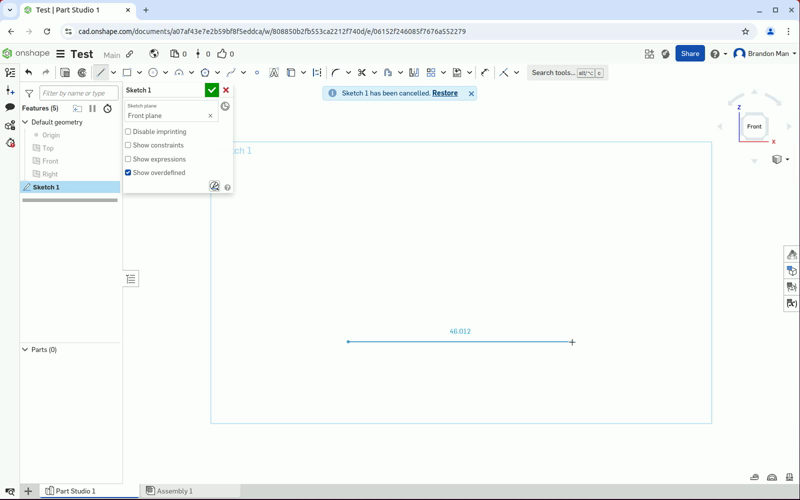
mouse_move(572, 235)
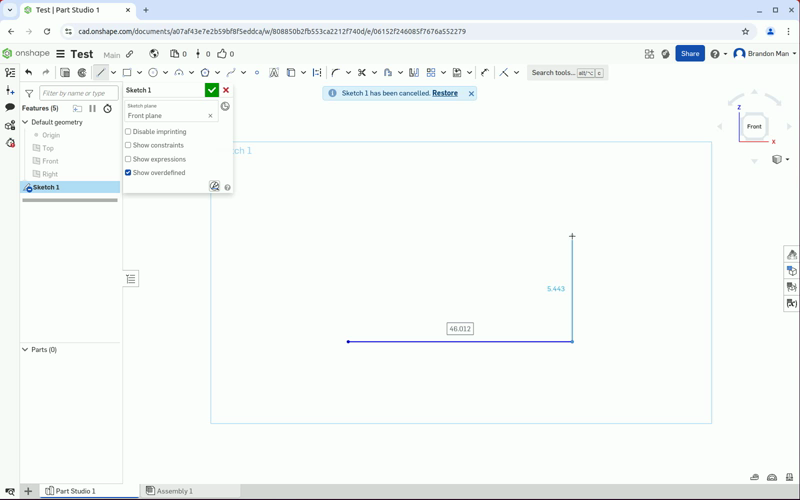
click(572, 235)
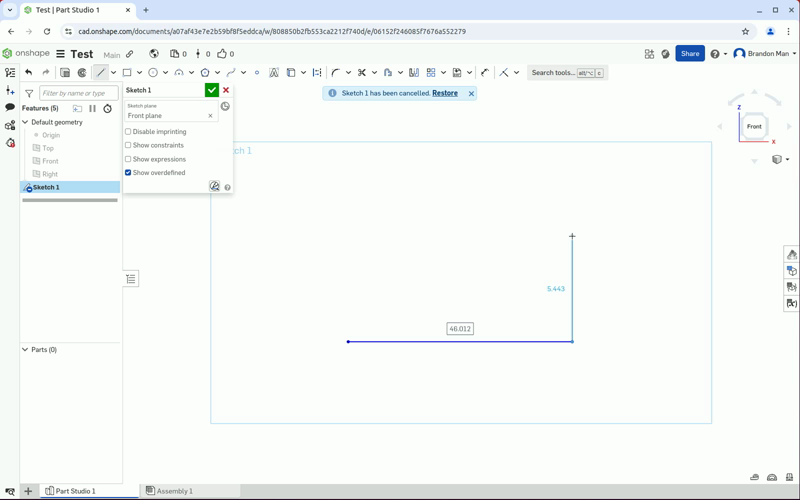
key_up(shift)
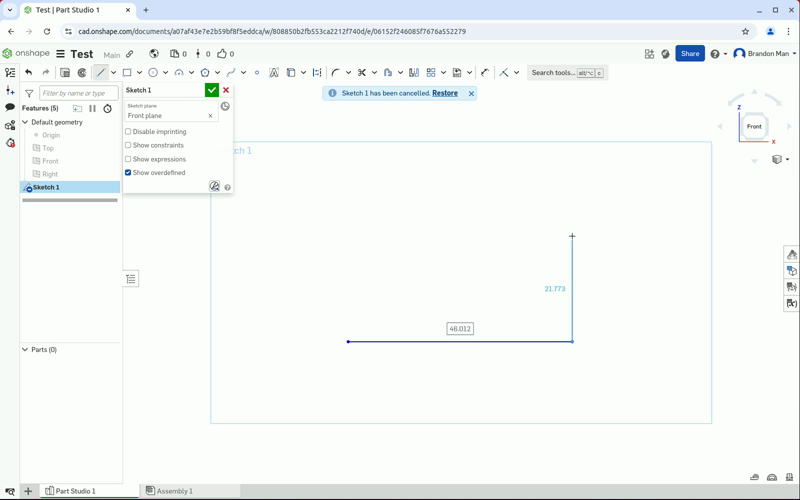
key_down(shift)
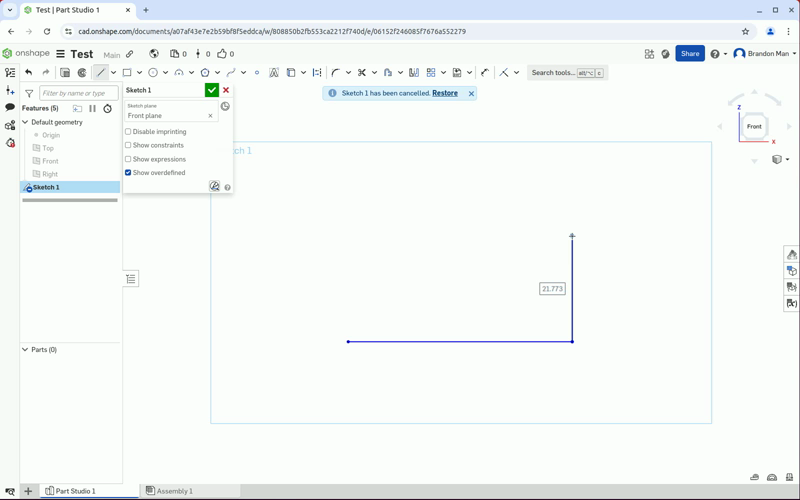
mouse_move(348, 235)
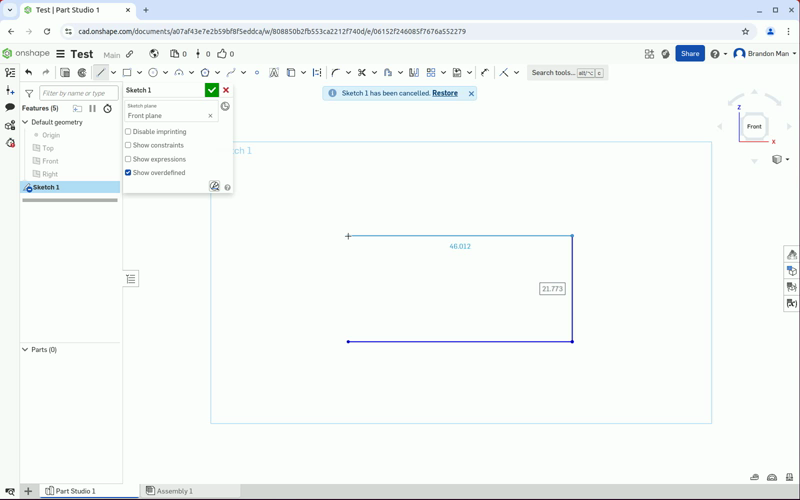
click(348, 235)
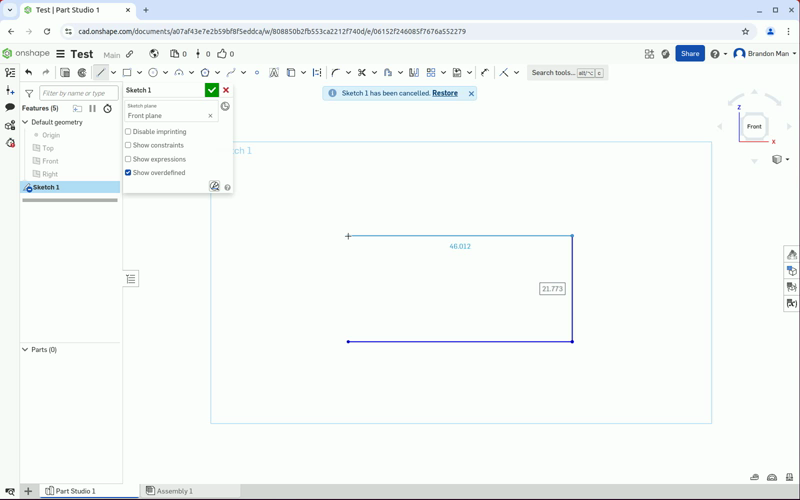
key_up(shift)
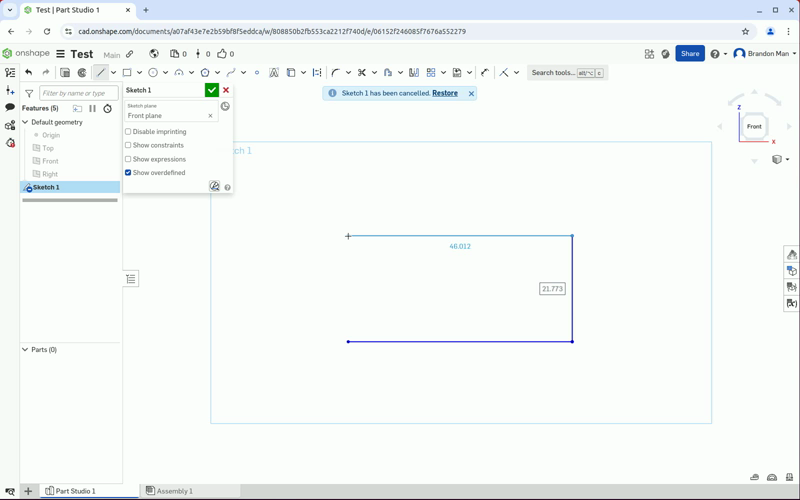
key_down(shift)
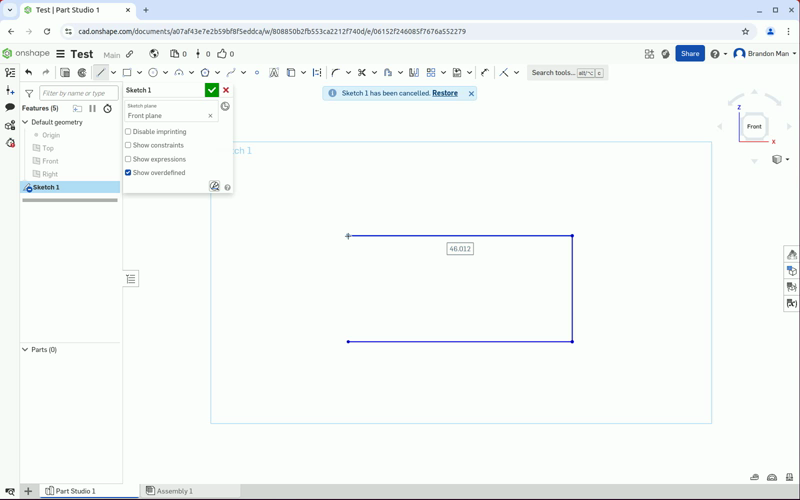
mouse_move(348, 341)
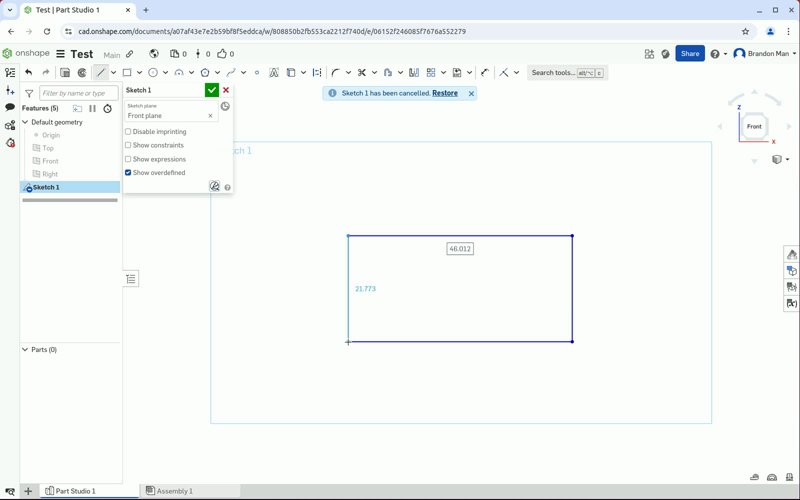
key_up(shift)
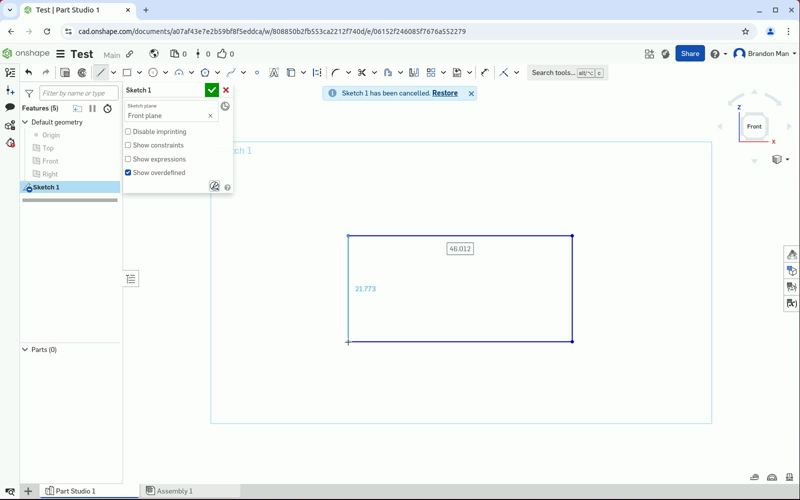
click(348, 341)
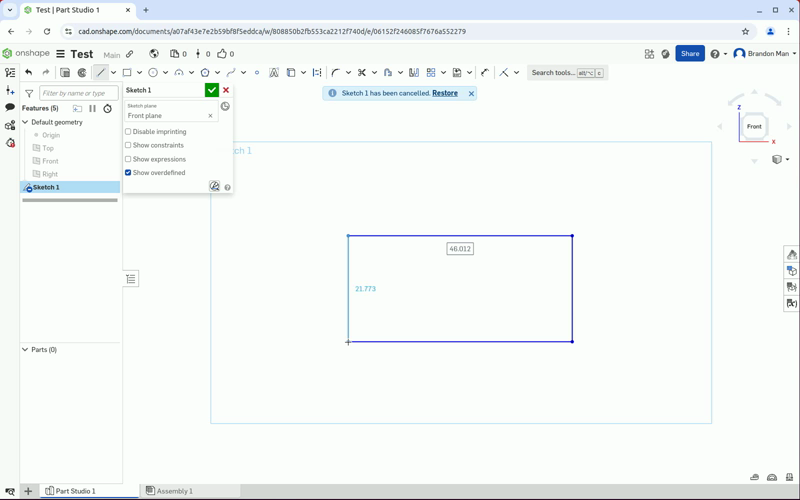
key(esc)
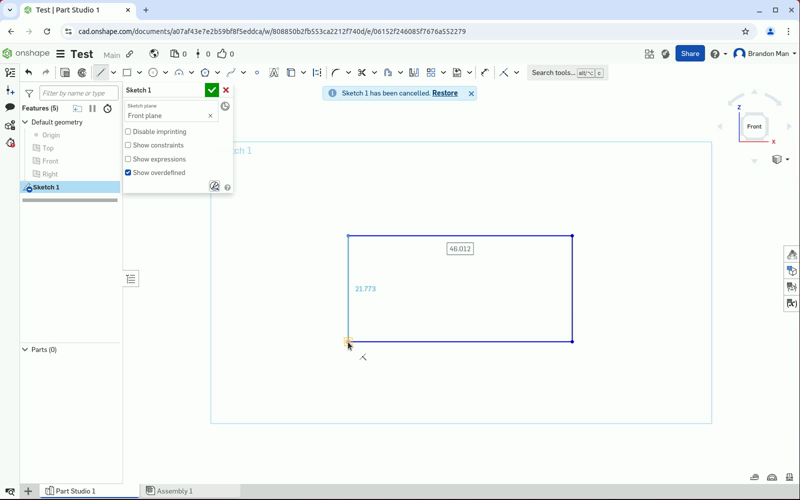
mouse_move(411, 253)
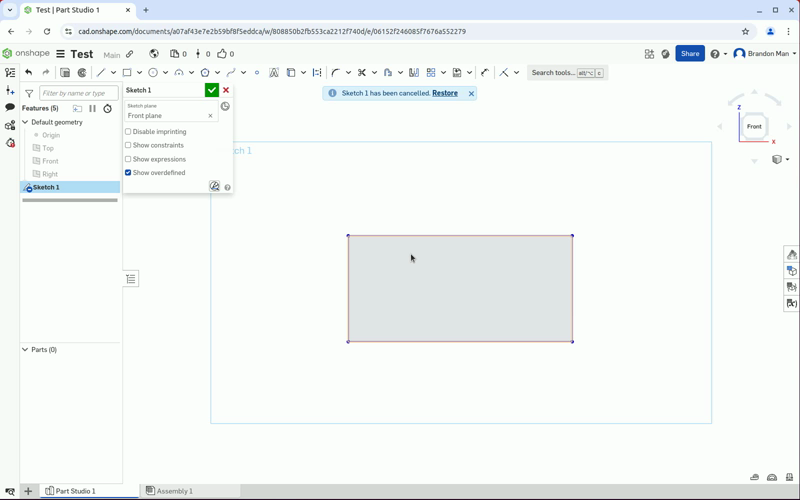
click(411, 253)
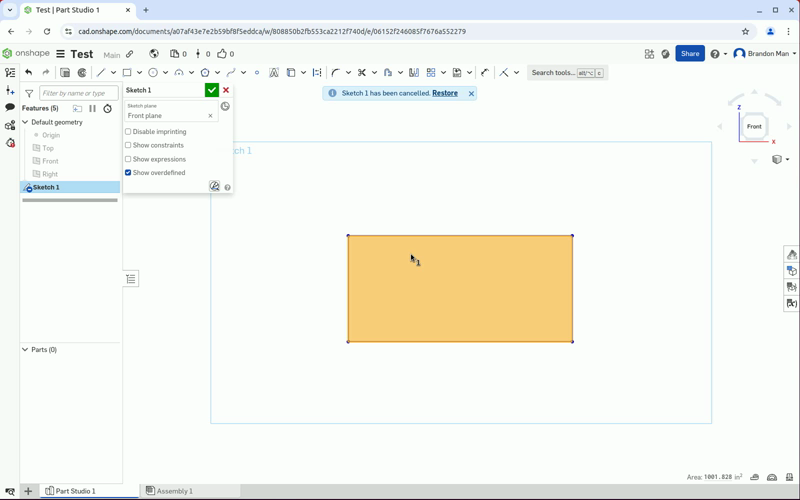
mouse_move(73, 352)
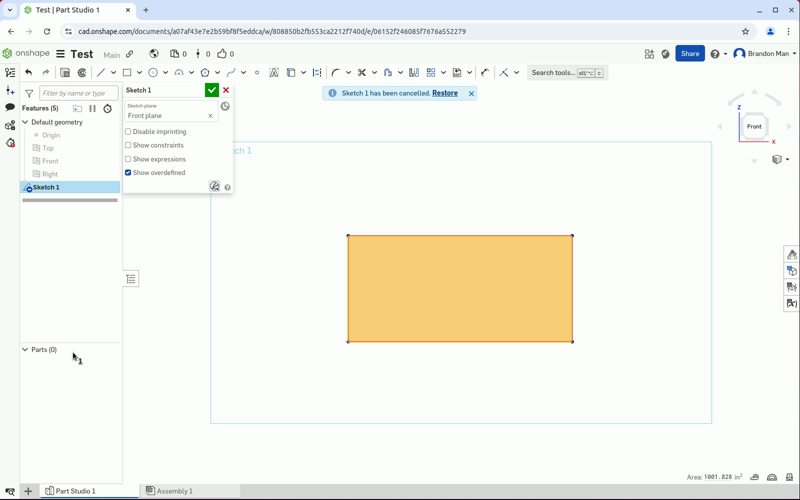
key(shift+y)
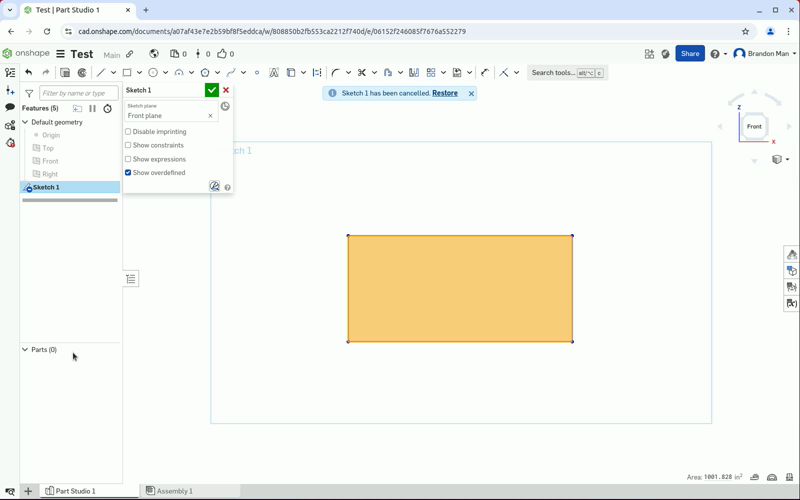
key(shift+e)
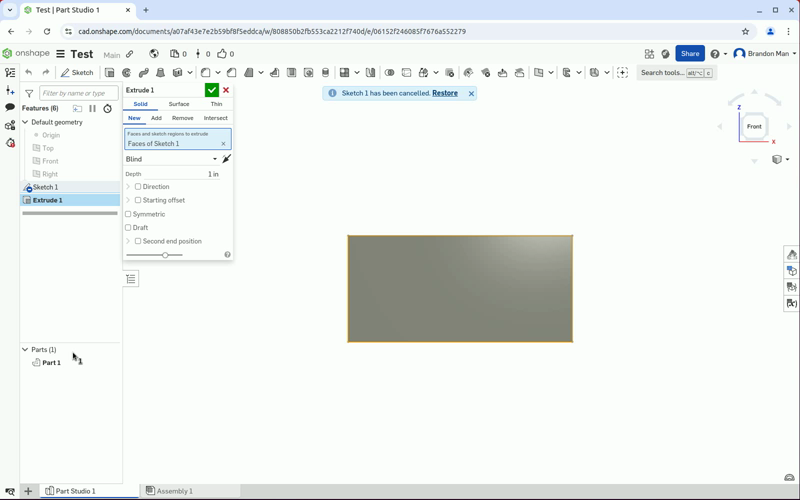
mouse_move(143, 106)
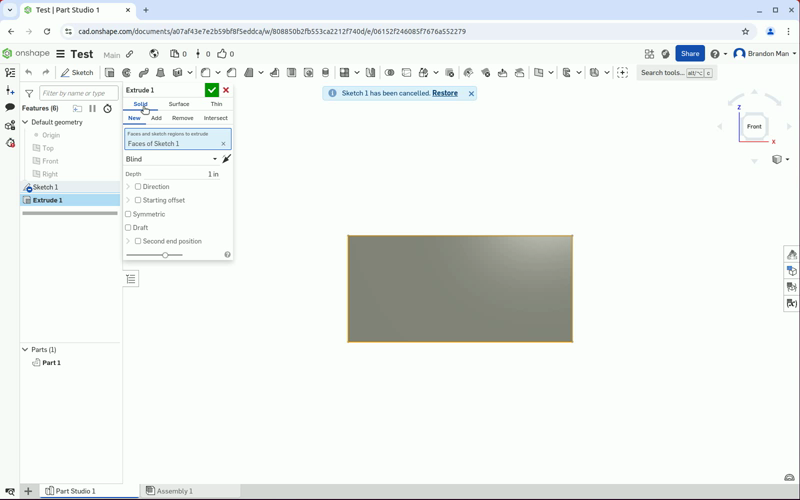
click(143, 106)
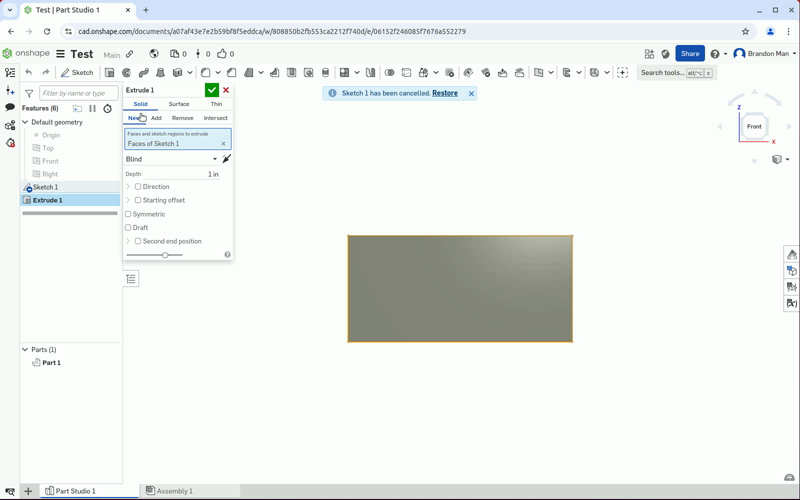
mouse_move(137, 120)
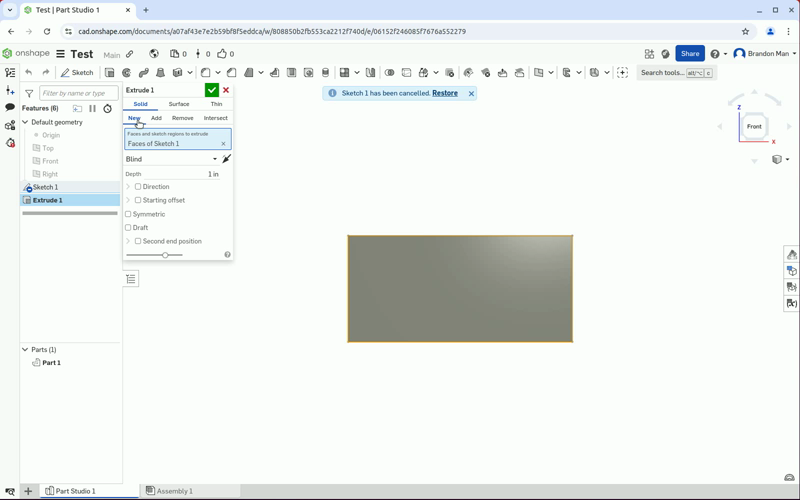
click(137, 120)
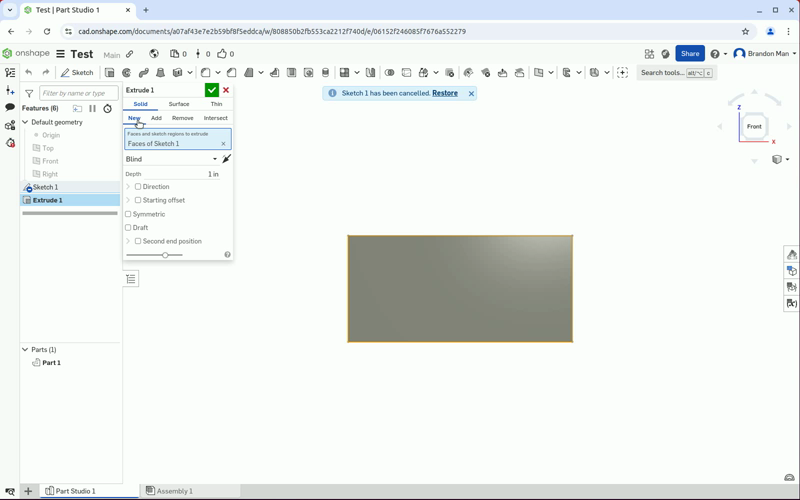
key(tab, 4)
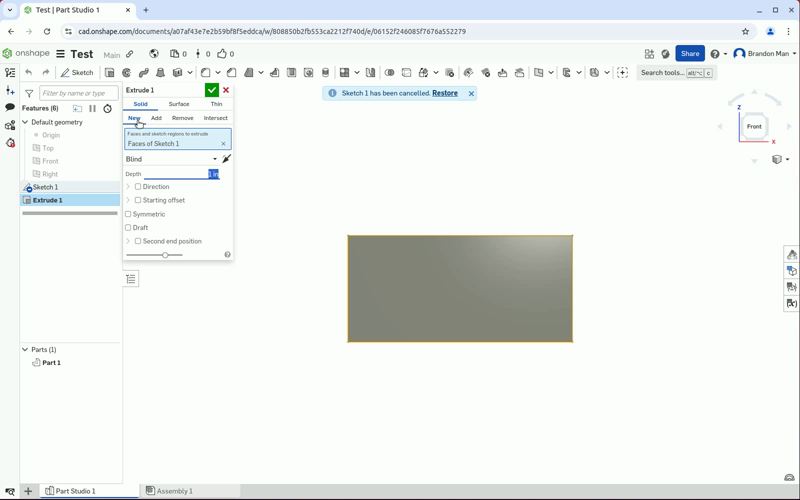
text(7.943)
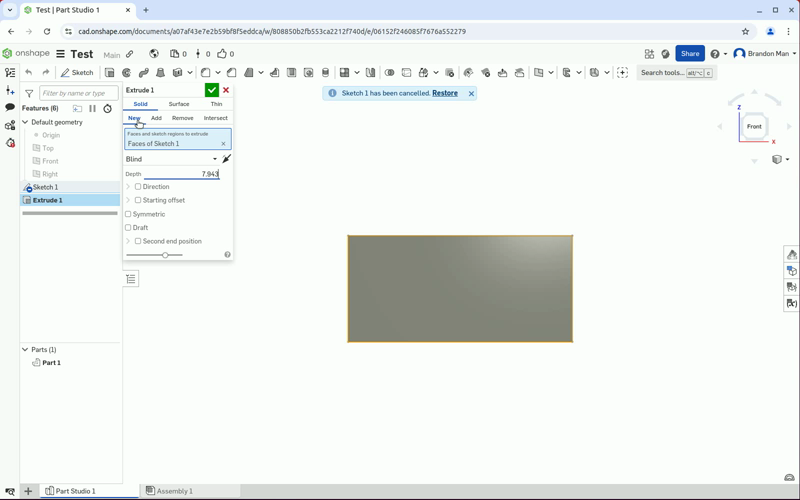
key(enter)
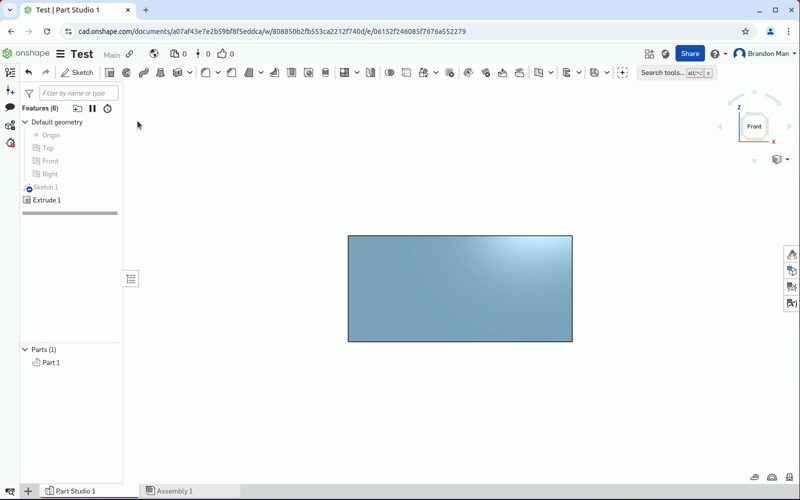
key(shift+h)
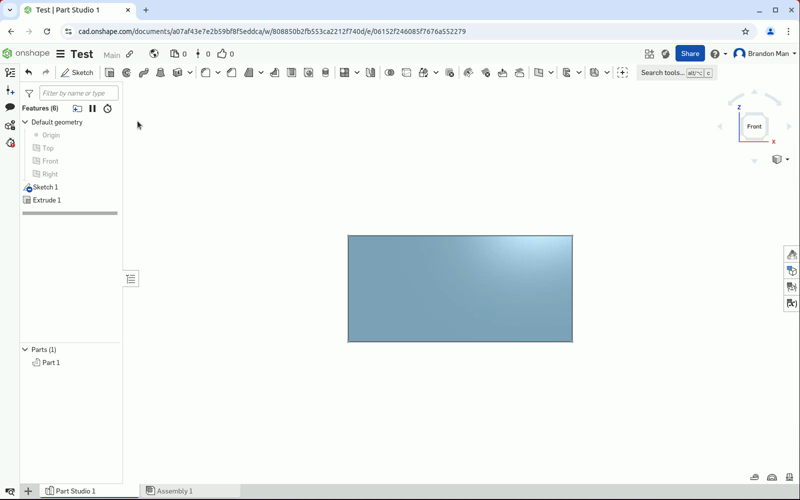
key(shift+h)
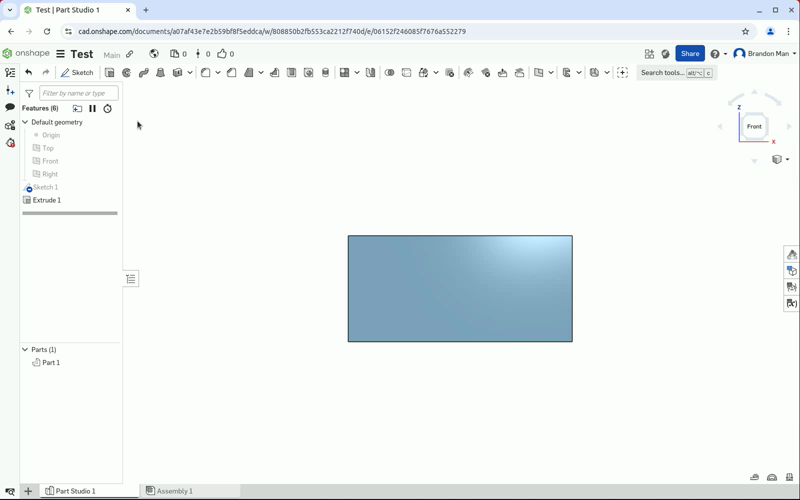
mouse_move(73, 189)
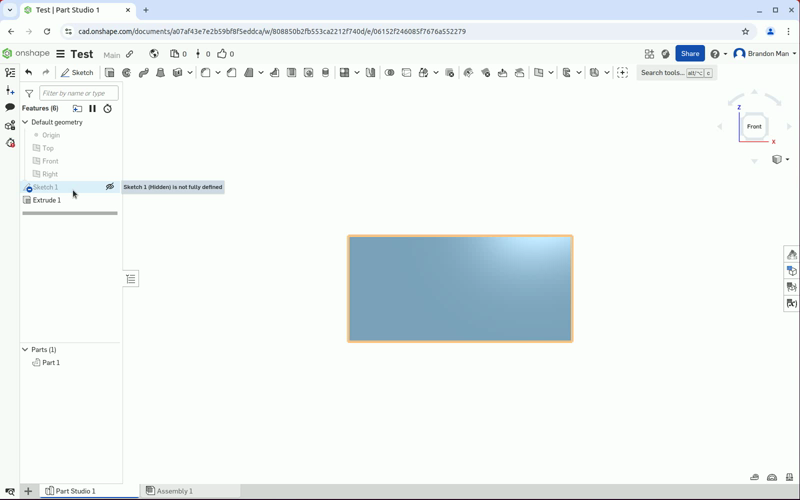
click(73, 189)
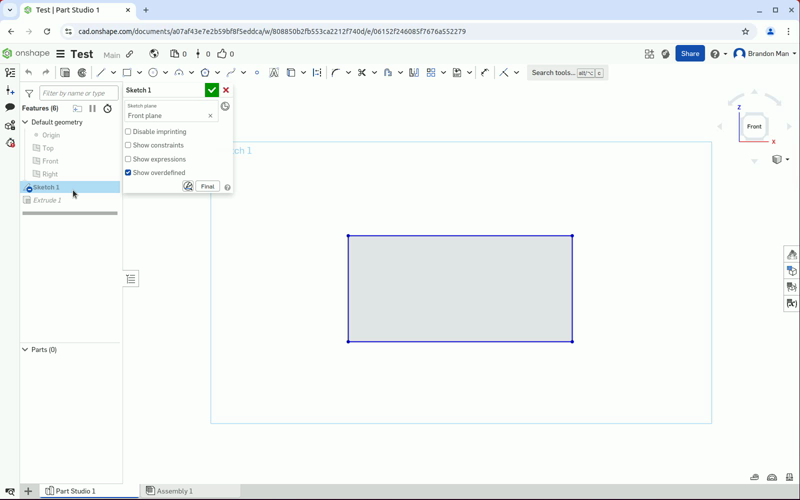
mouse_move(229, 92)
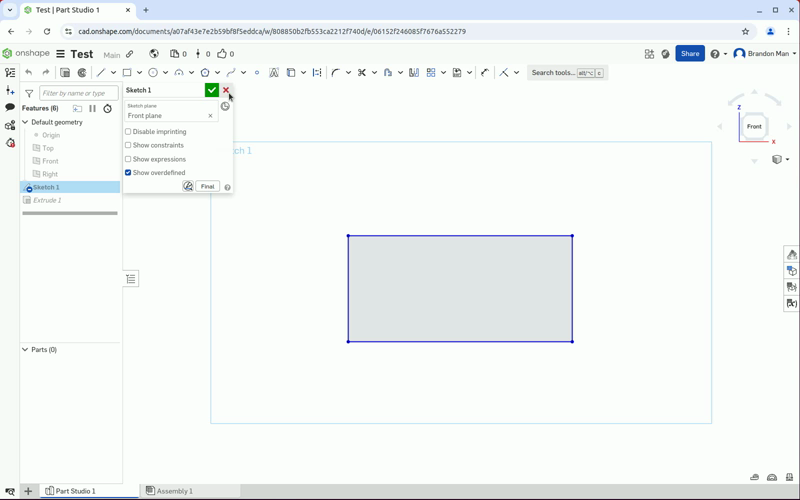
click(229, 92)
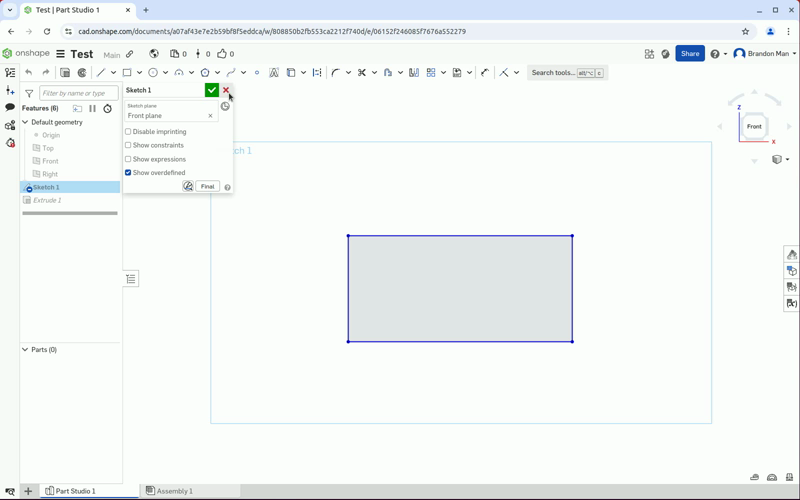
key(shift+s)
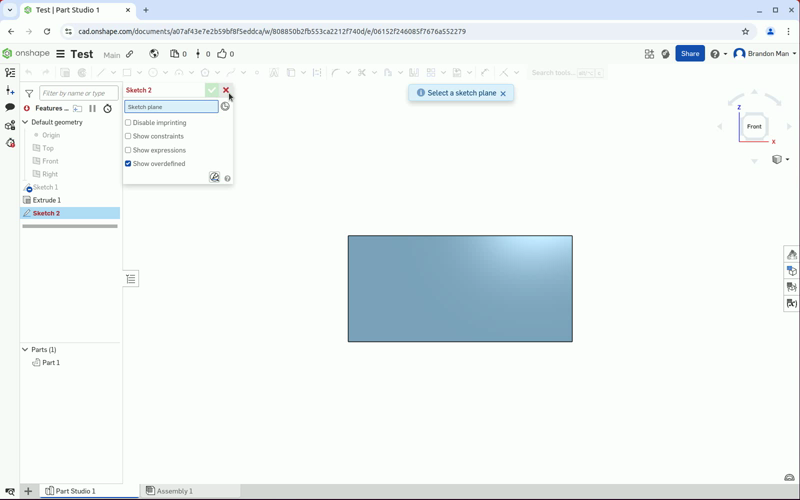
mouse_move(73, 163)
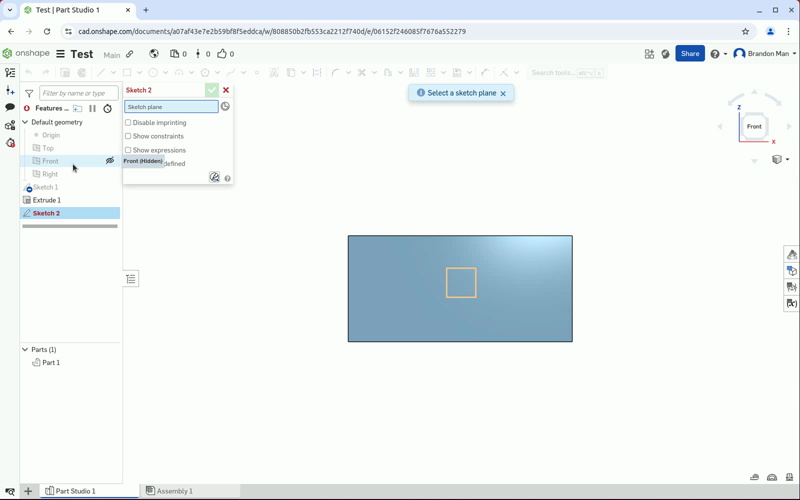
click(73, 163)
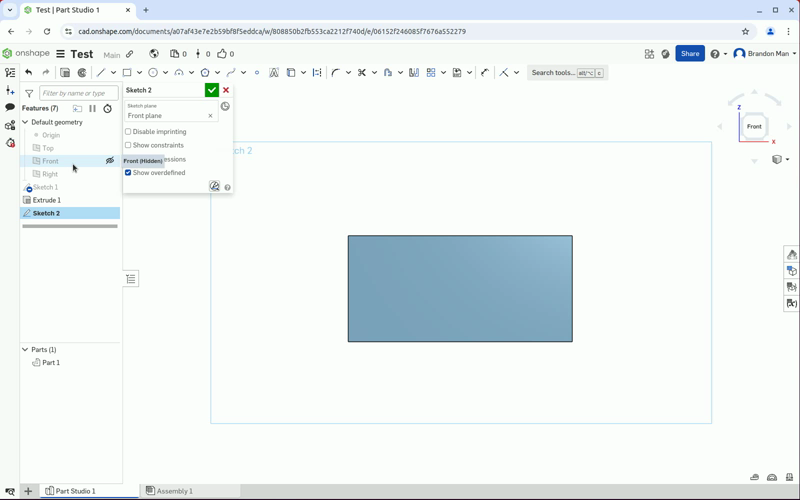
mouse_move(73, 352)
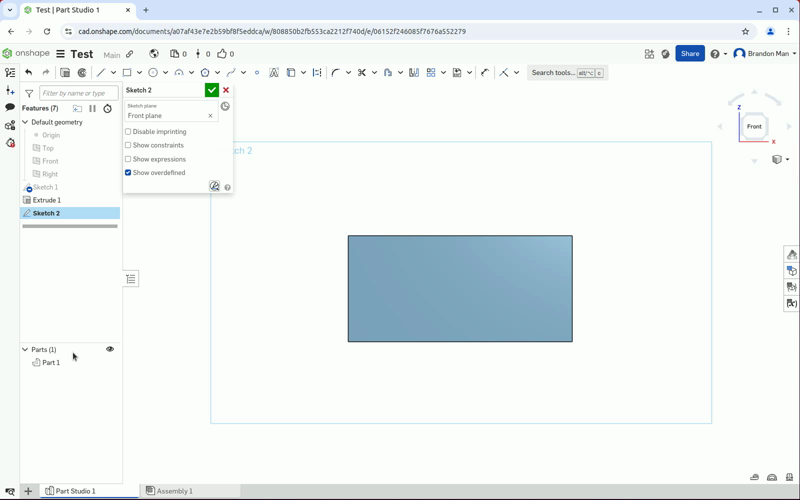
key(y)
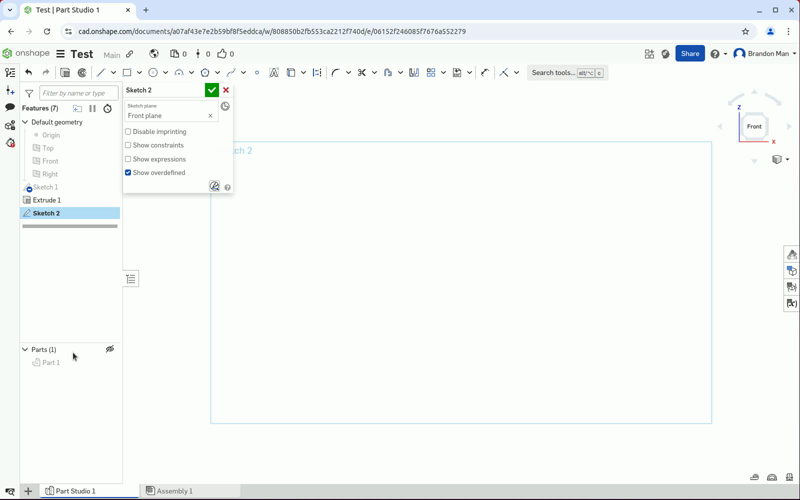
key(l)
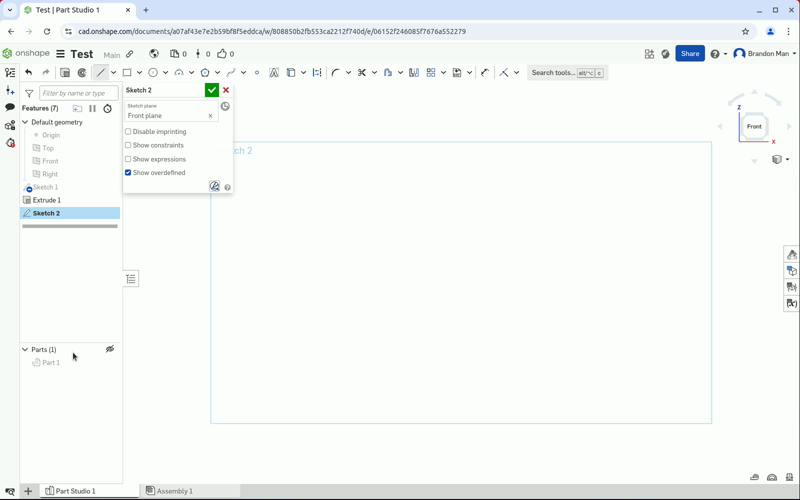
key_down(shift)
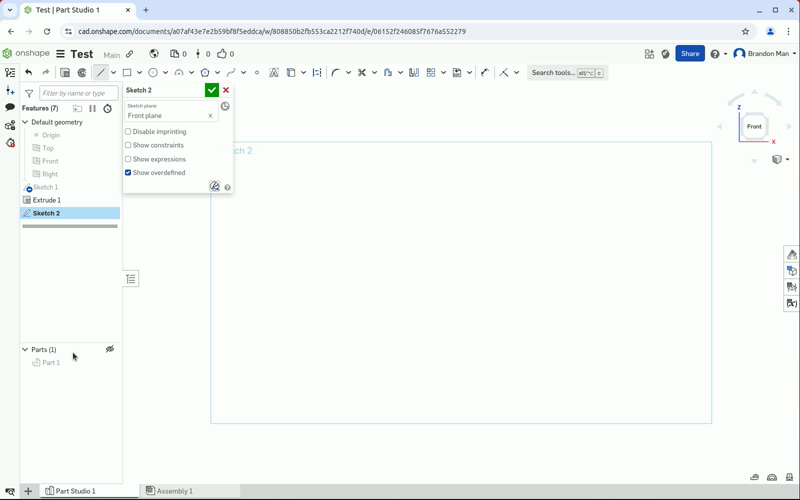
mouse_move(348, 340)
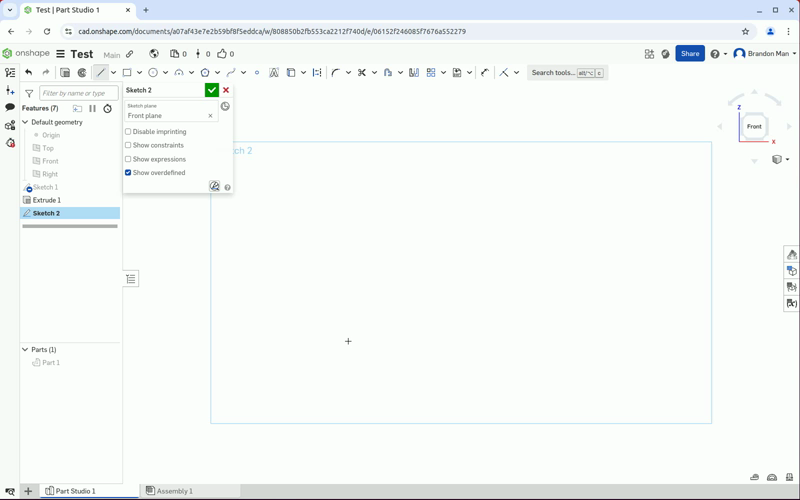
click(348, 340)
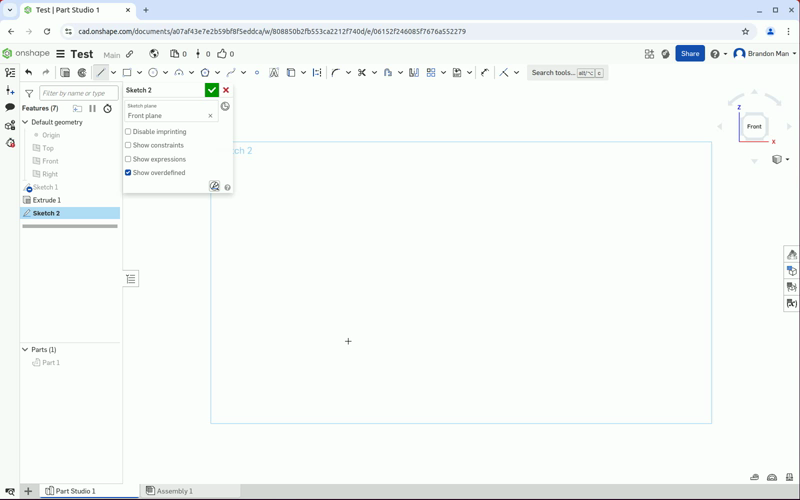
key_up(shift)
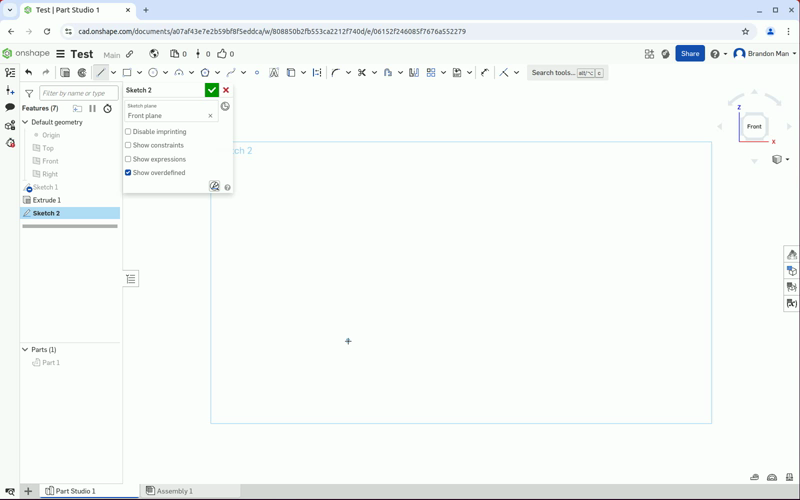
key_down(shift)
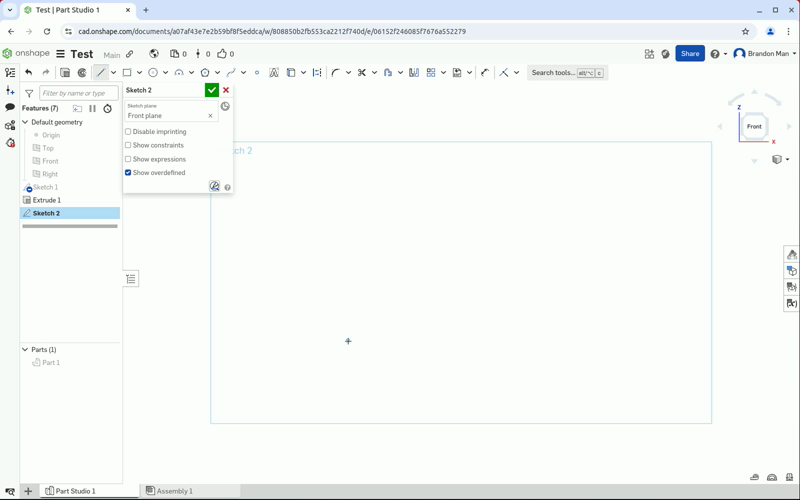
mouse_move(437, 340)
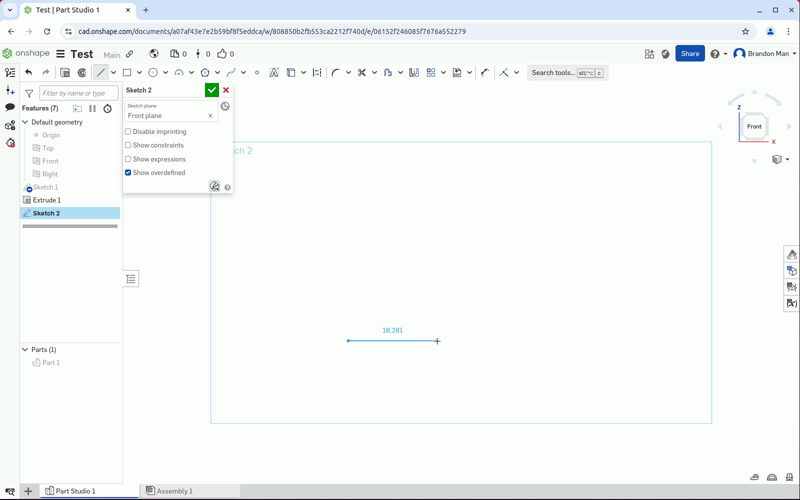
click(437, 340)
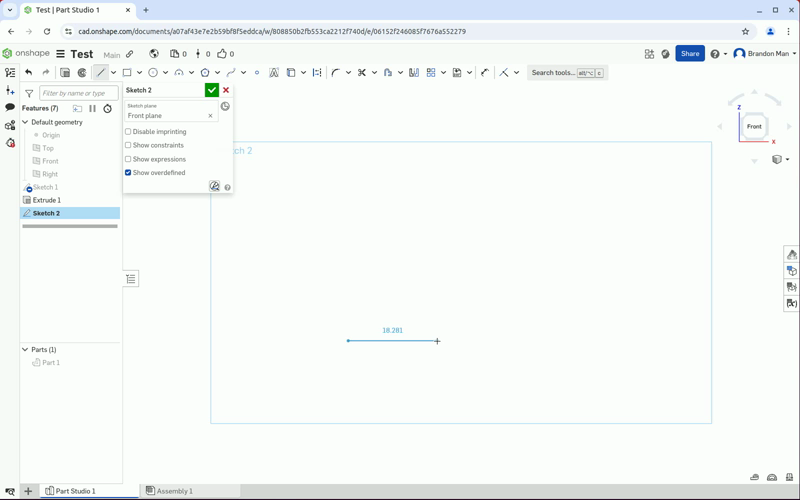
key_up(shift)
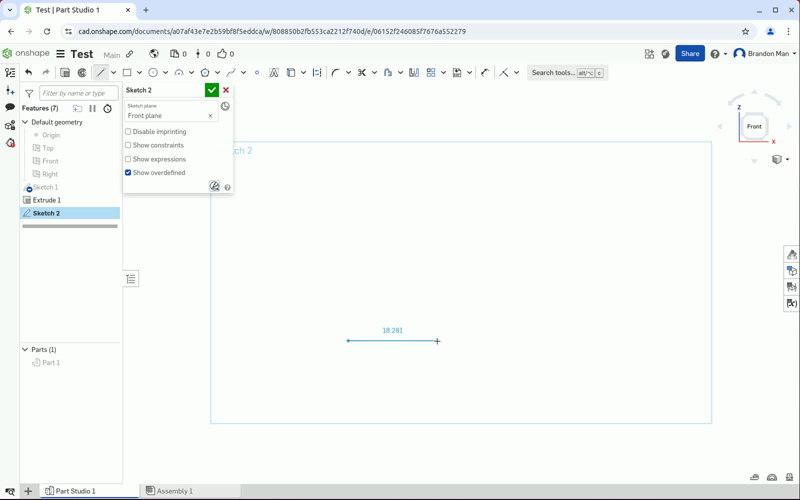
key_down(shift)
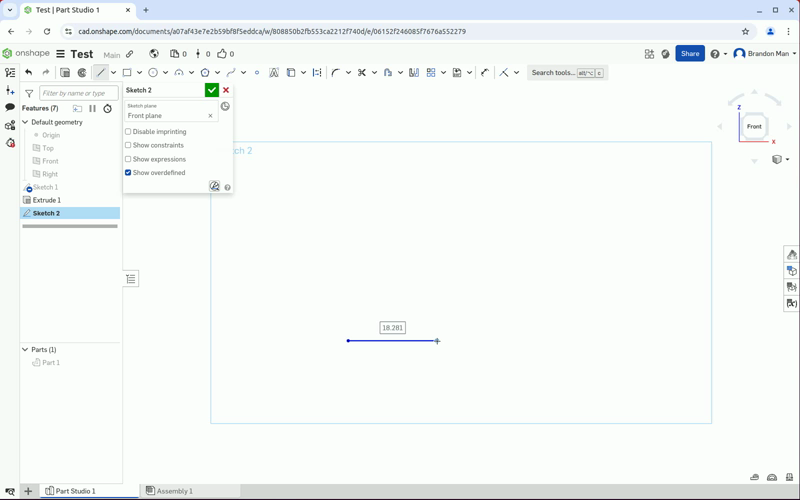
mouse_move(394, 233)
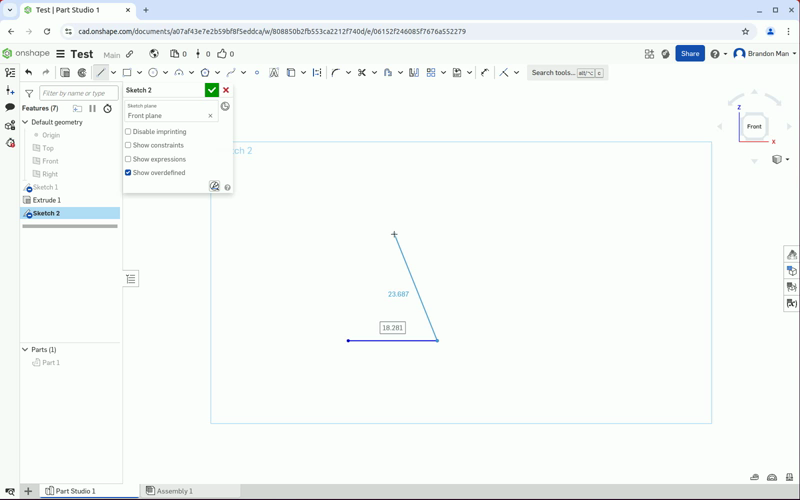
click(394, 233)
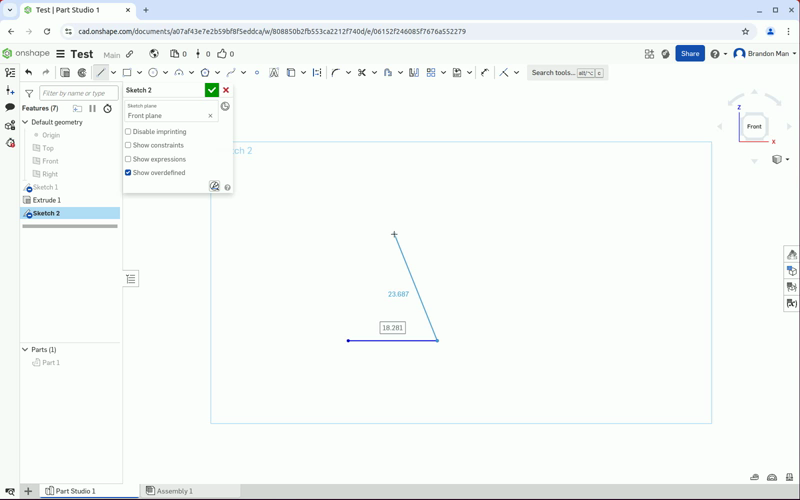
key_up(shift)
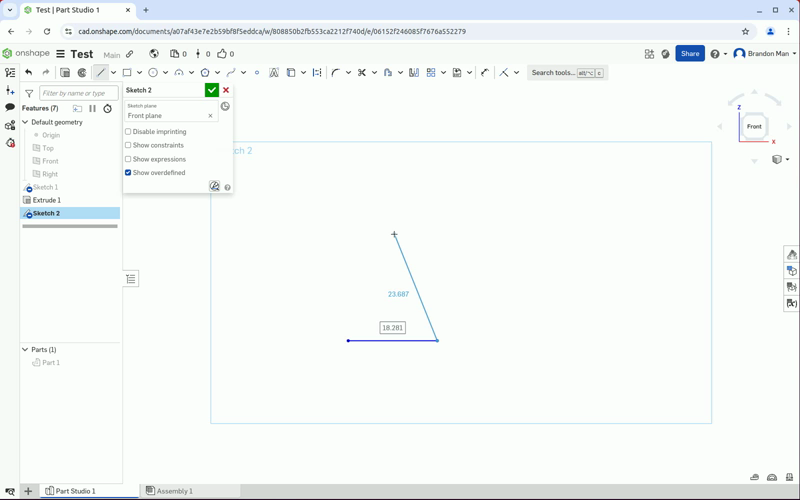
key_down(shift)
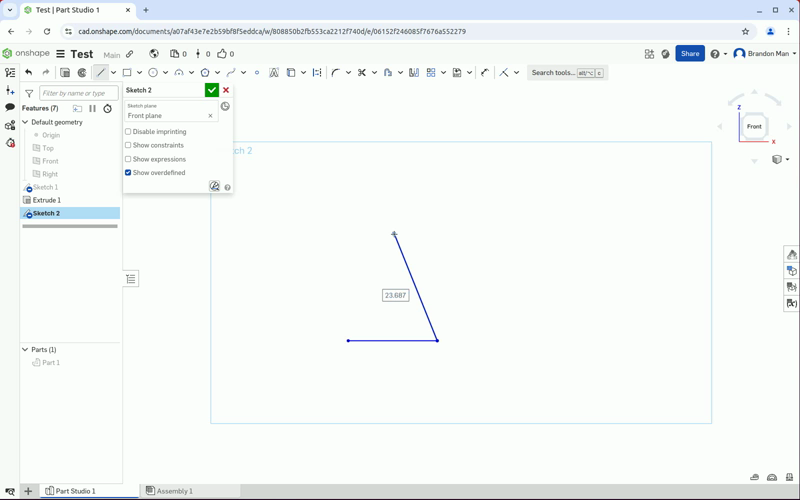
mouse_move(424, 233)
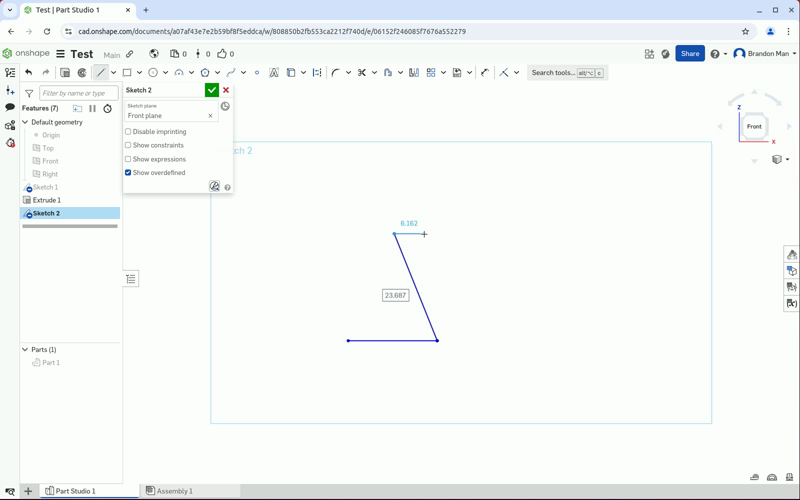
mouse_move(348, 233)
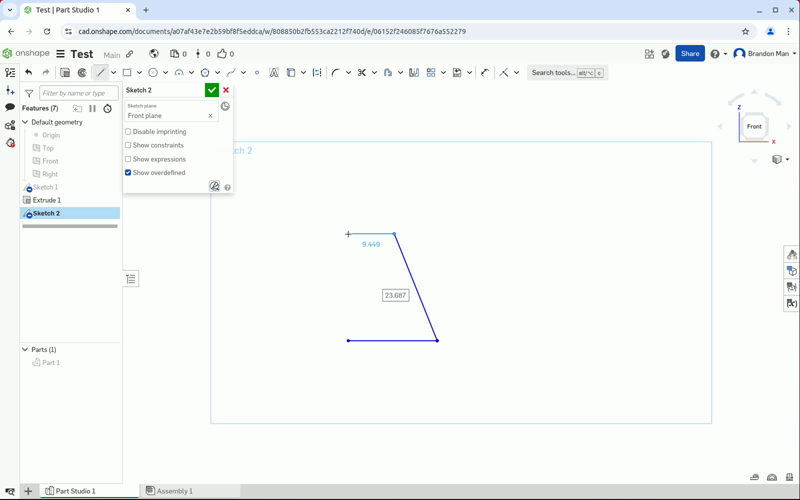
click(348, 233)
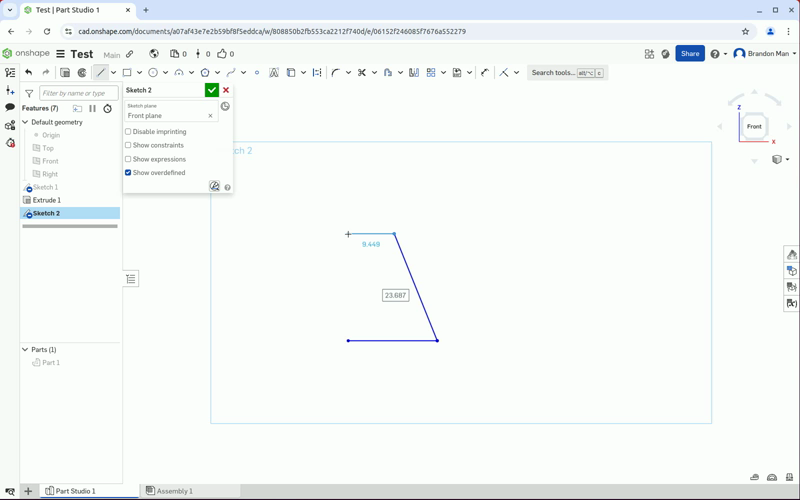
key_up(shift)
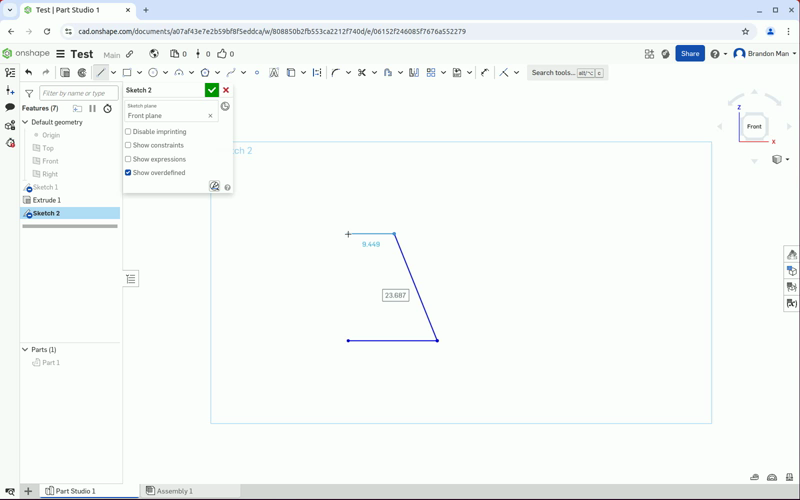
key_down(shift)
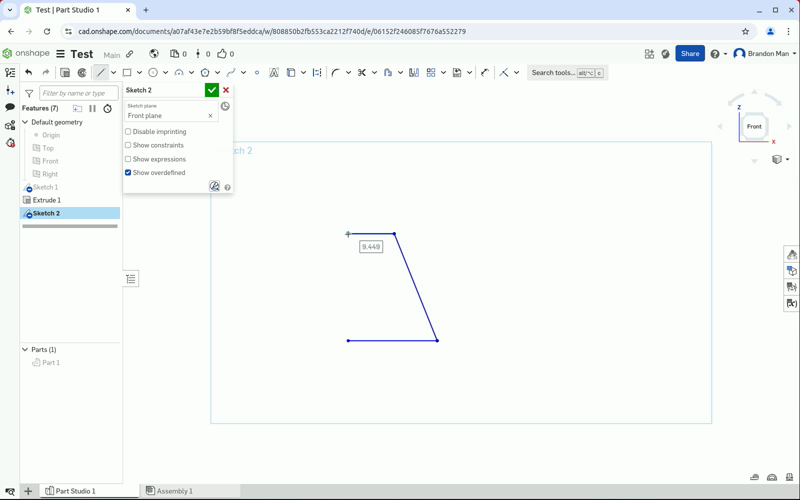
mouse_move(348, 340)
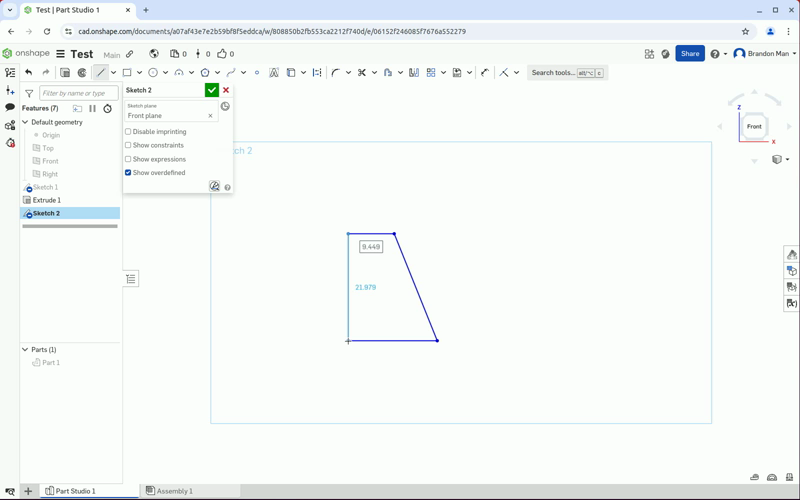
key_up(shift)
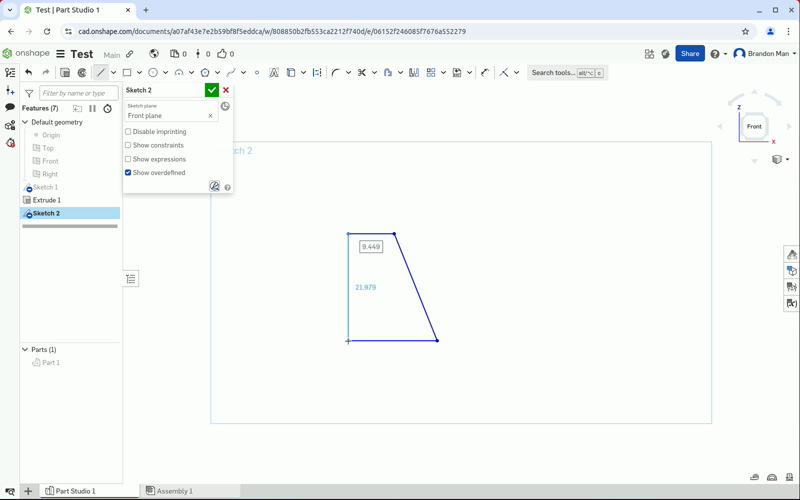
click(348, 340)
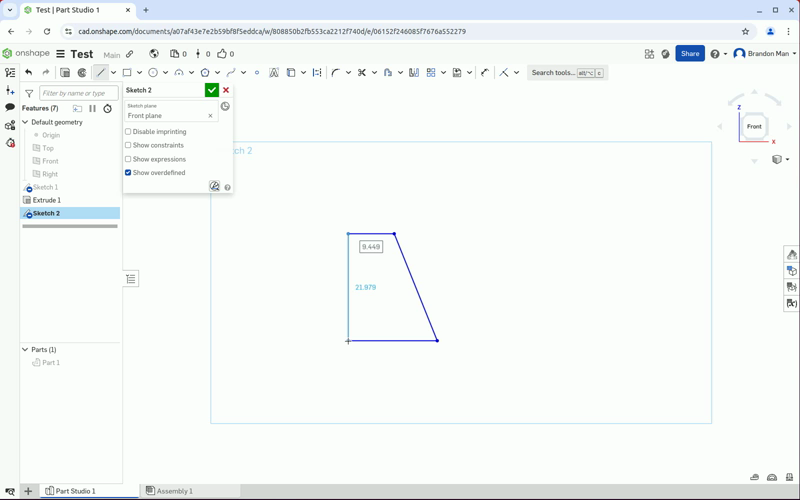
key(esc)
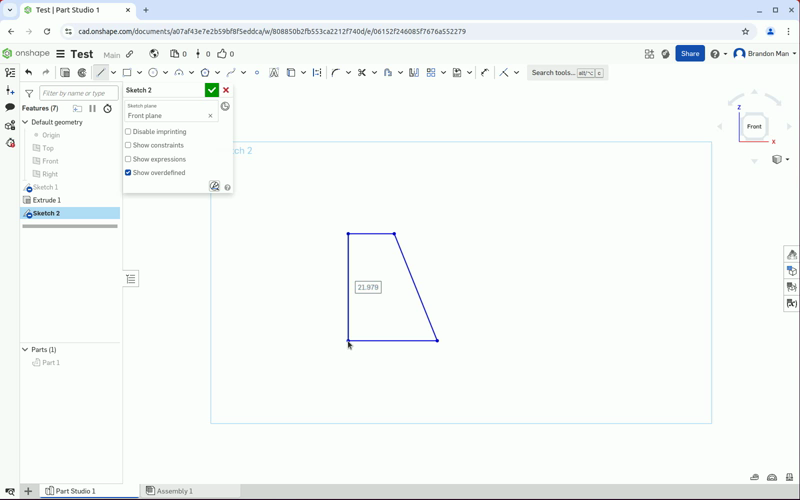
mouse_move(356, 272)
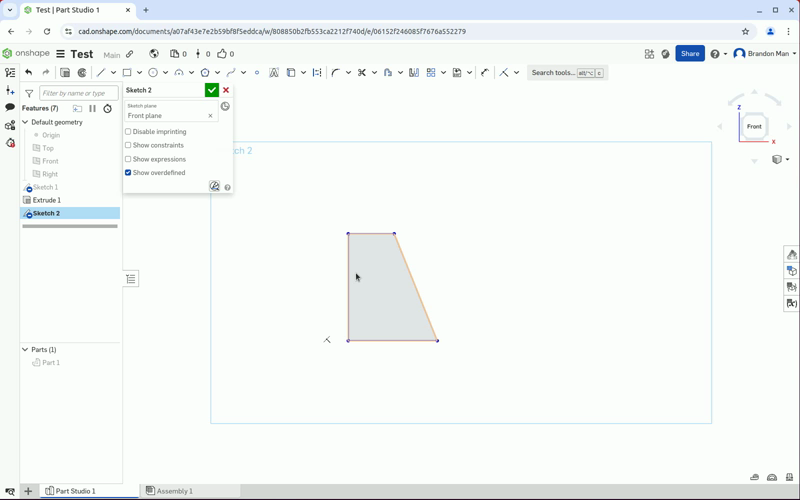
click(356, 272)
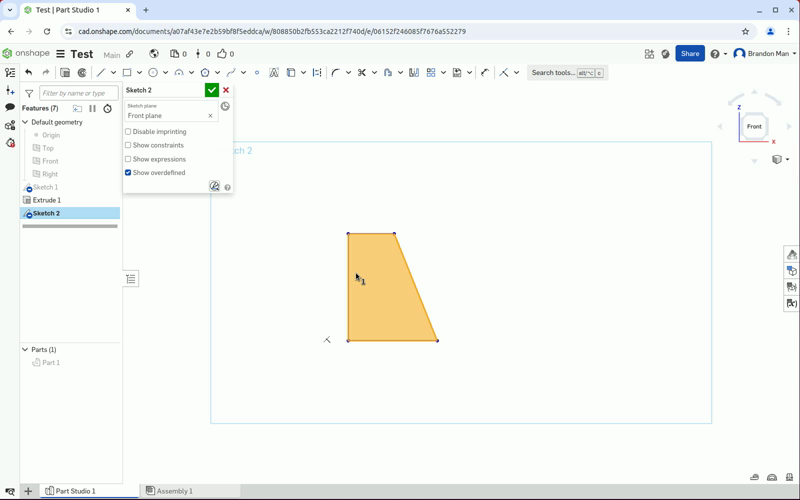
mouse_move(73, 352)
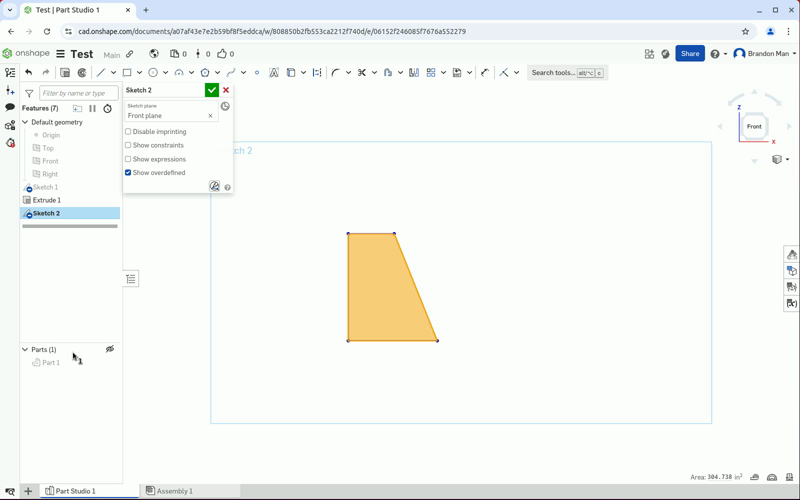
key(shift+y)
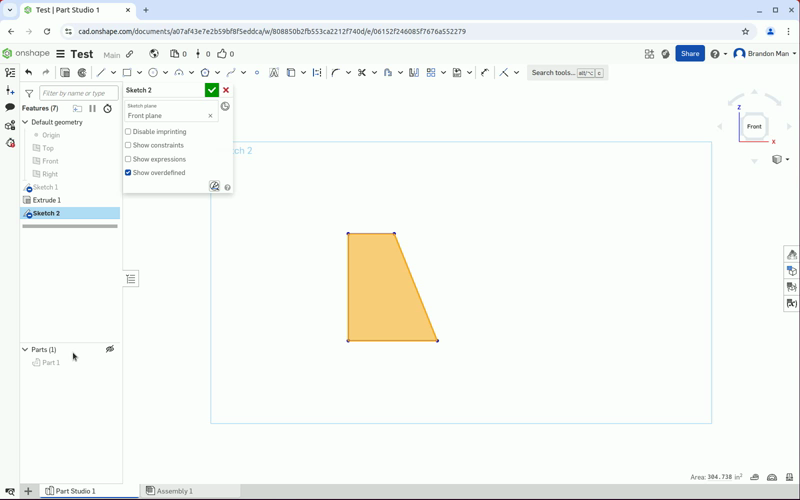
key(shift+e)
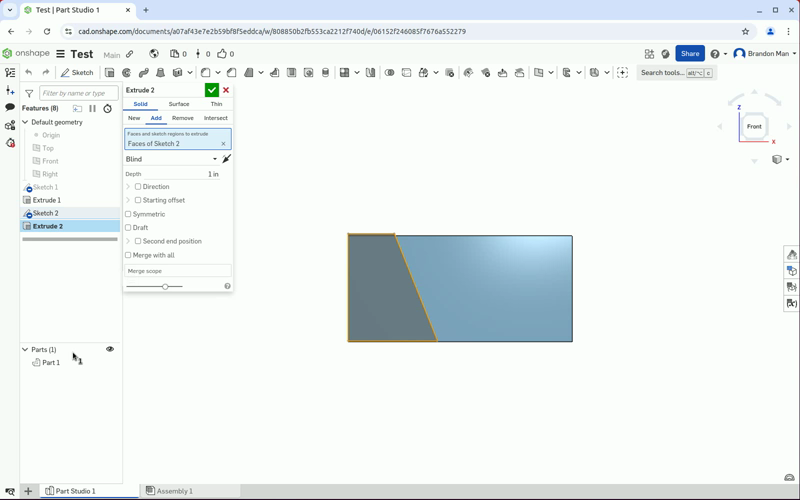
mouse_move(143, 106)
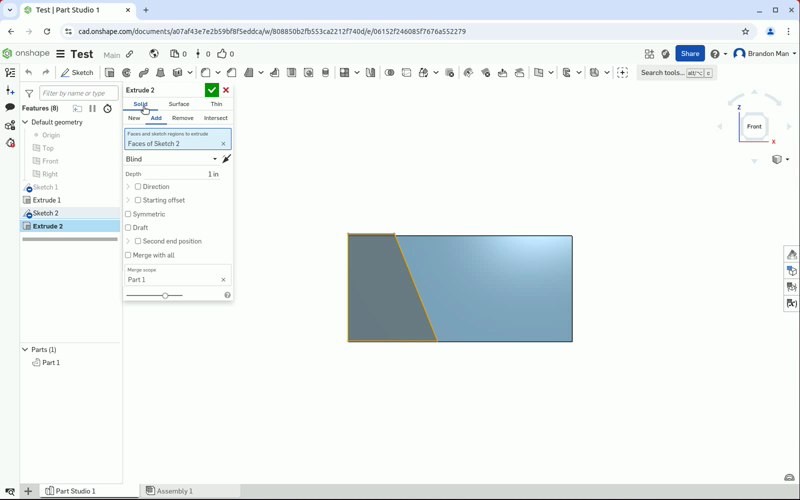
click(143, 106)
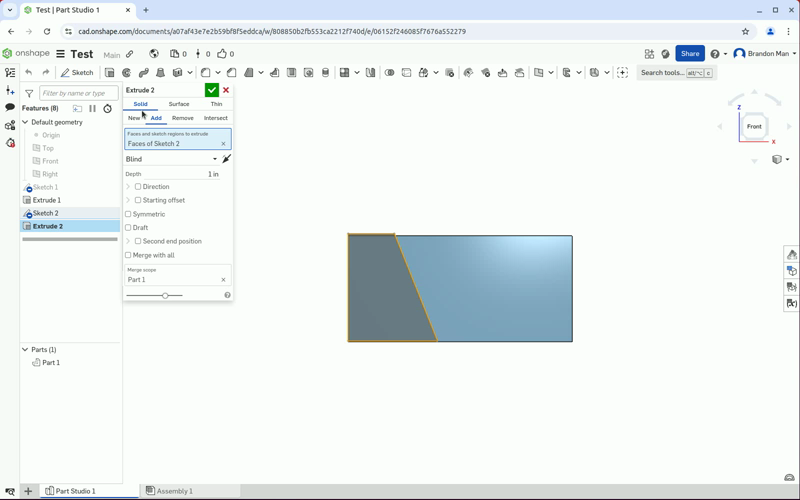
mouse_move(137, 120)
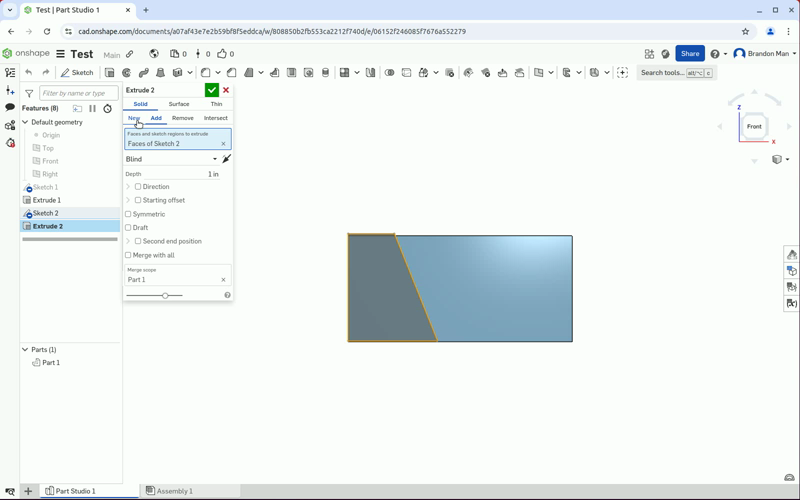
click(137, 120)
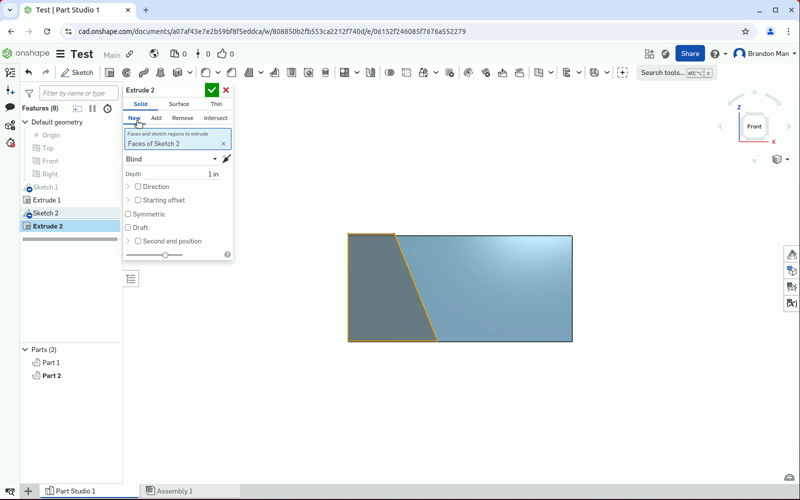
key(tab, 4)
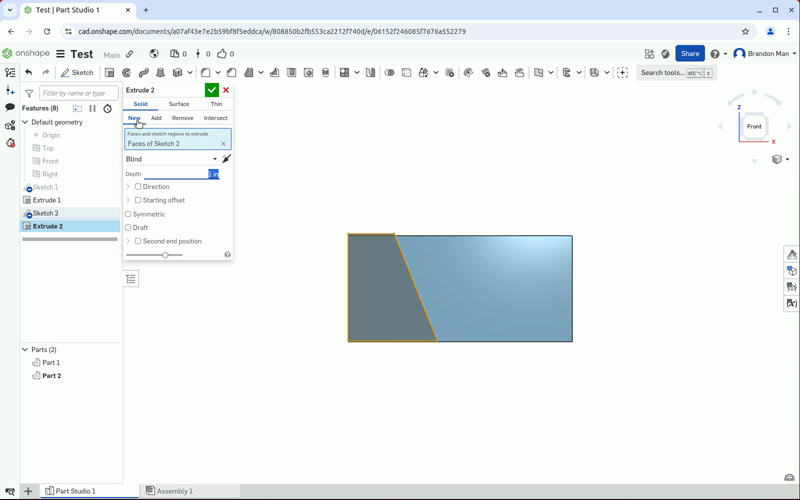
text(11.795)
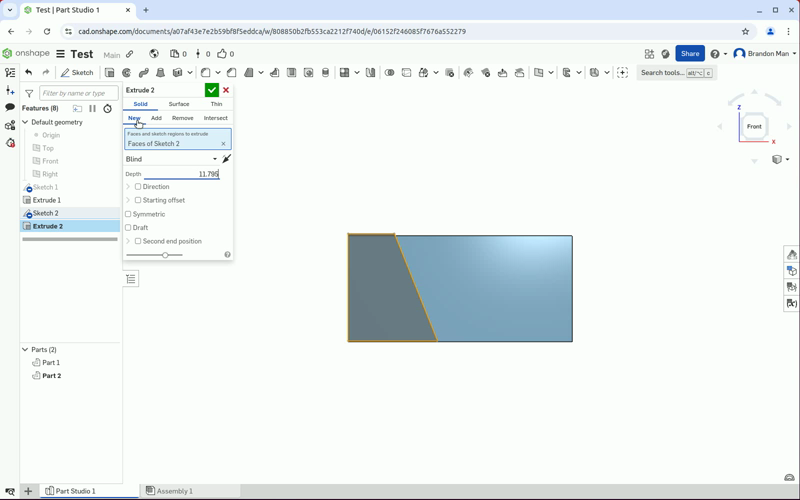
key(enter)
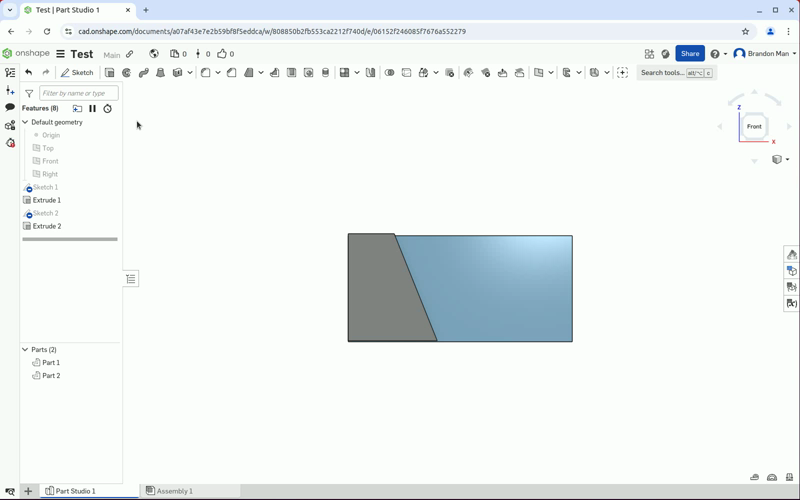
key(shift+h)
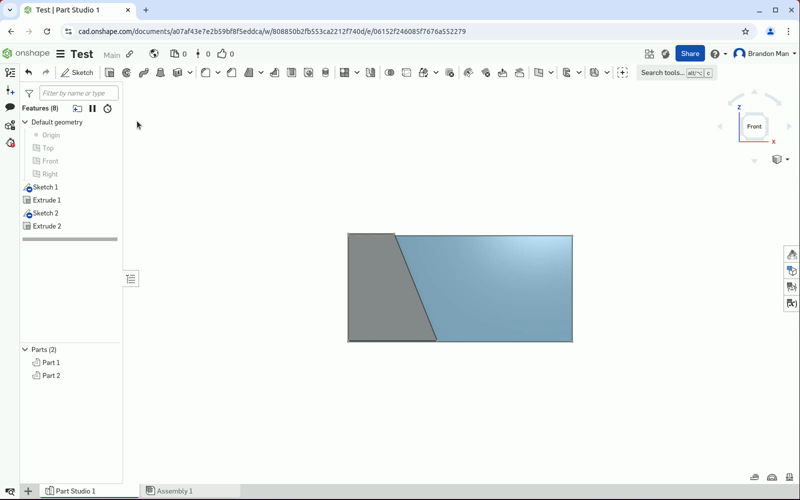
key(shift+h)
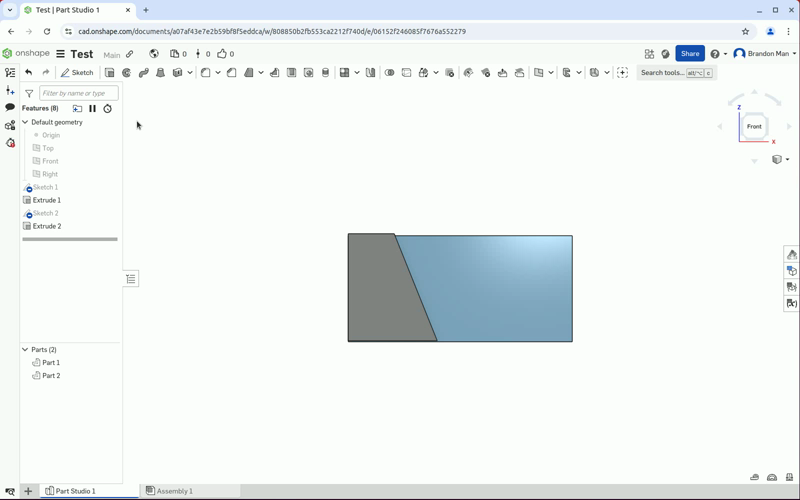
mouse_move(73, 189)
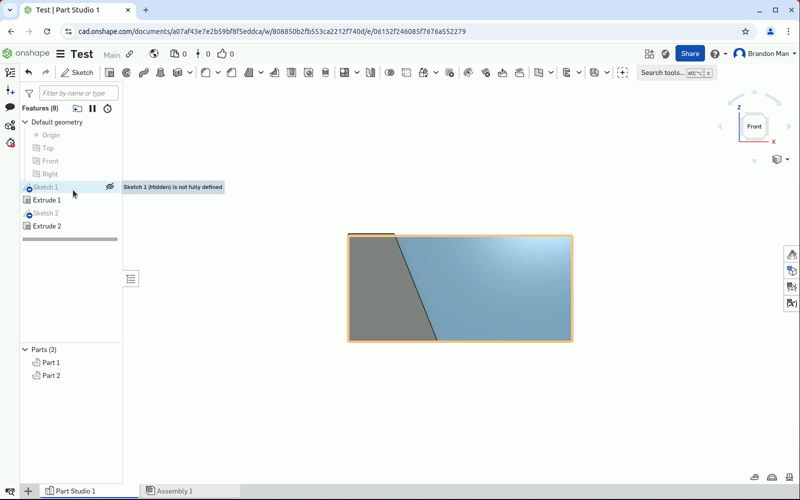
click(73, 189)
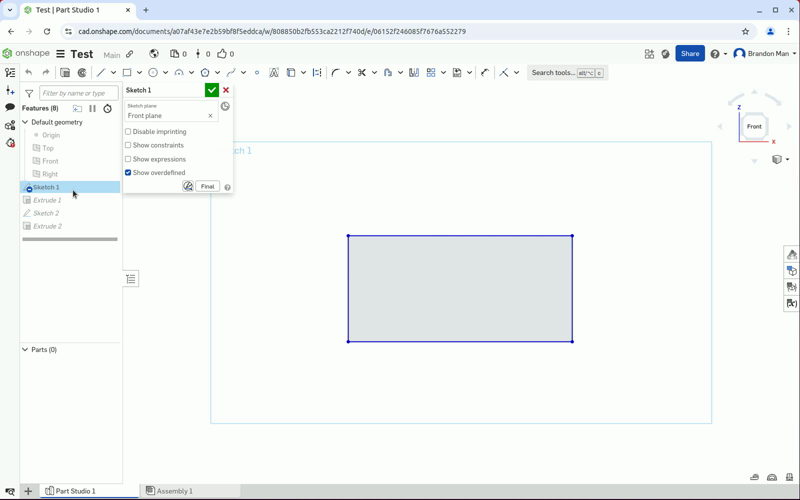
mouse_move(229, 92)
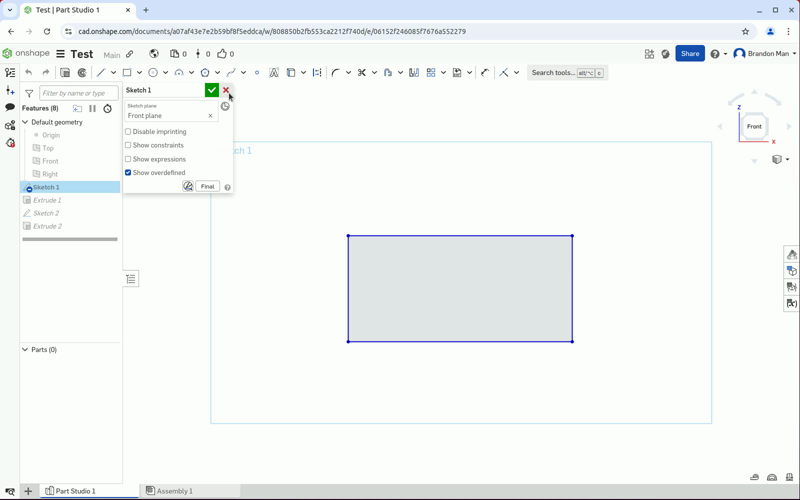
click(229, 92)
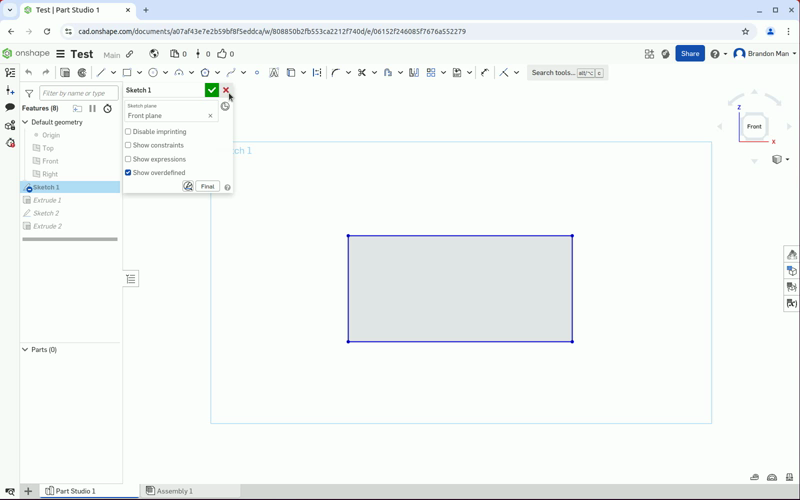
key(shift+s)
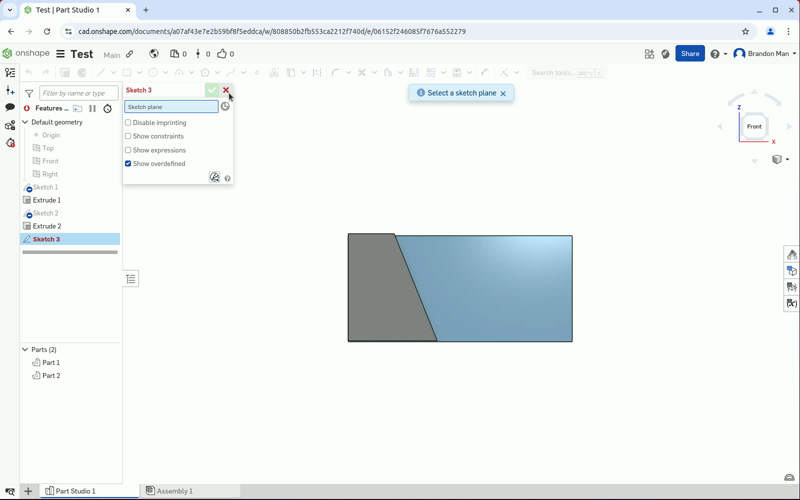
mouse_move(73, 163)
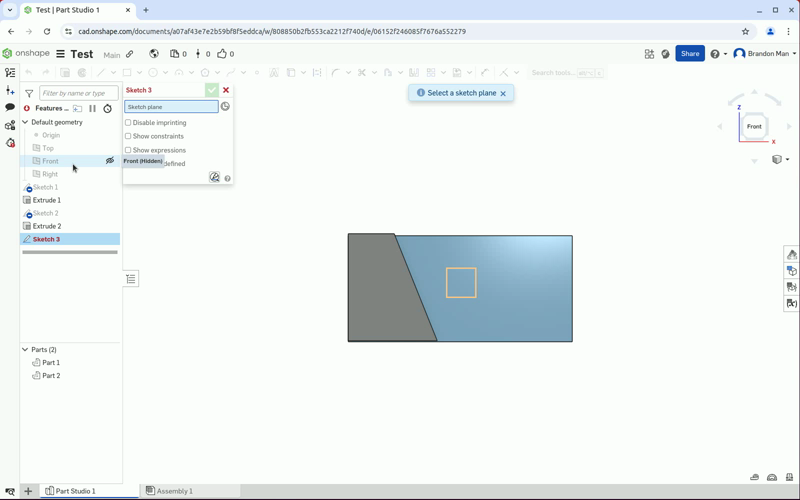
click(73, 163)
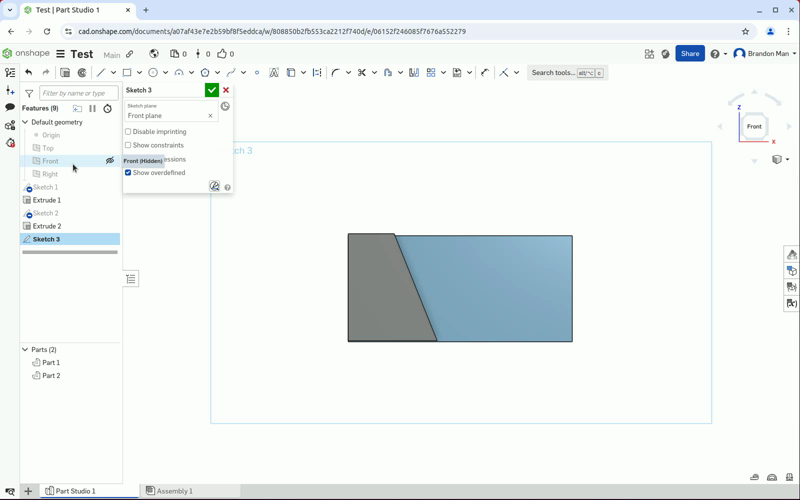
mouse_move(73, 352)
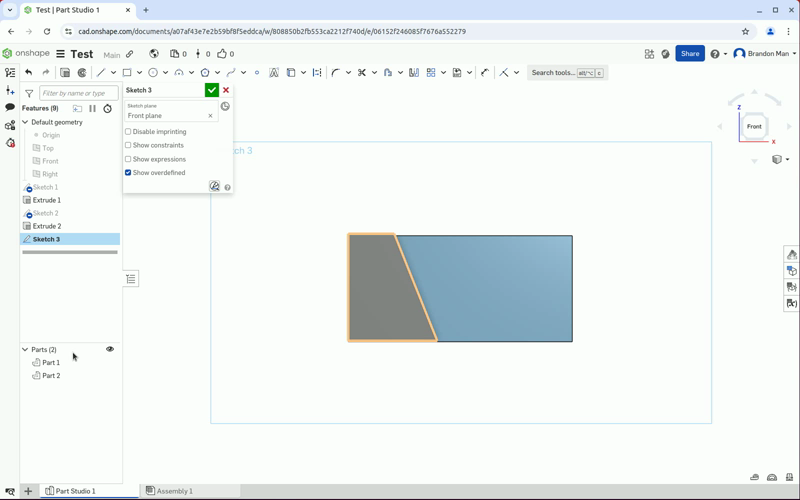
key(y)
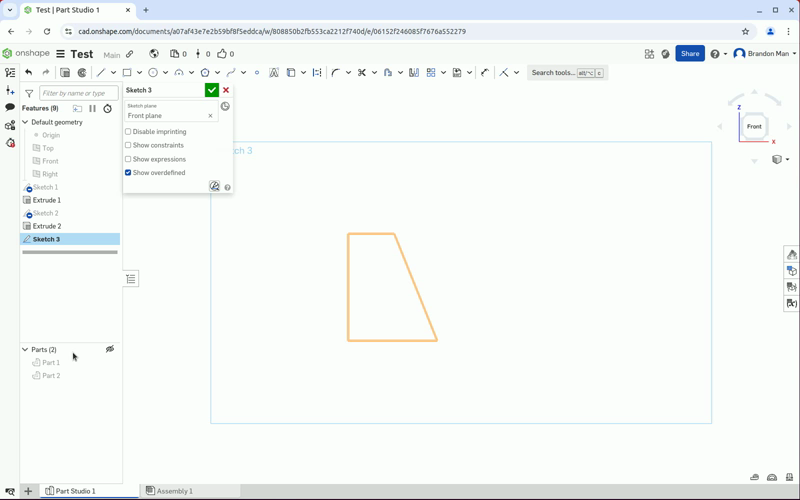
key(l)
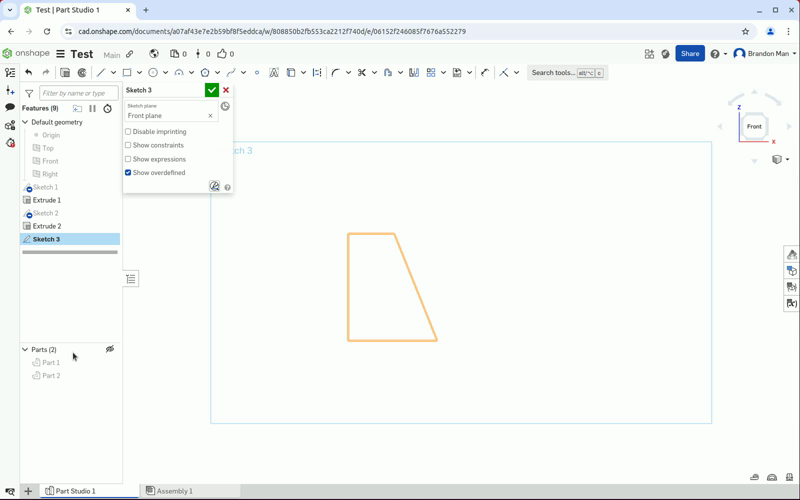
key_down(shift)
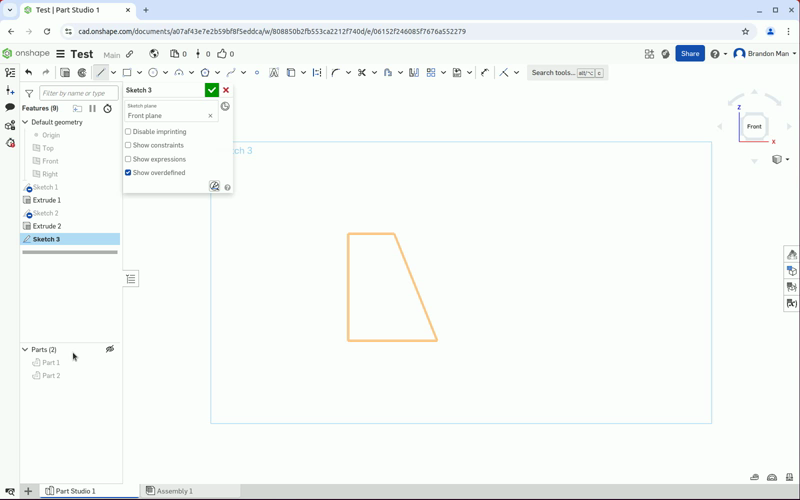
mouse_move(491, 340)
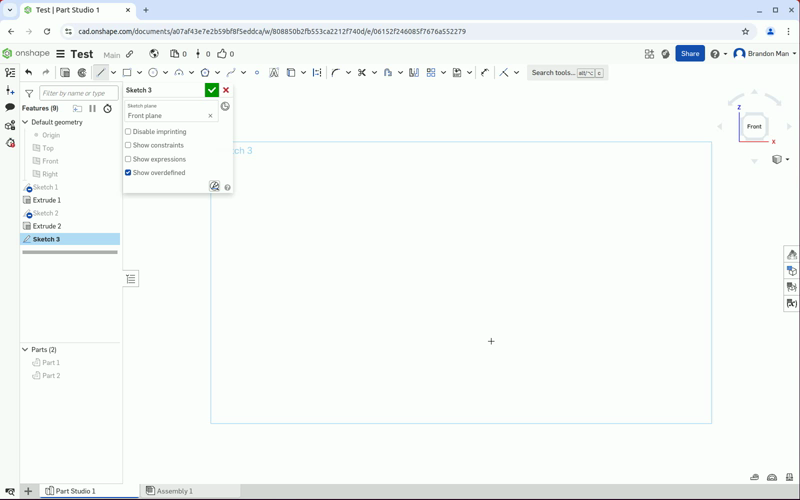
click(491, 340)
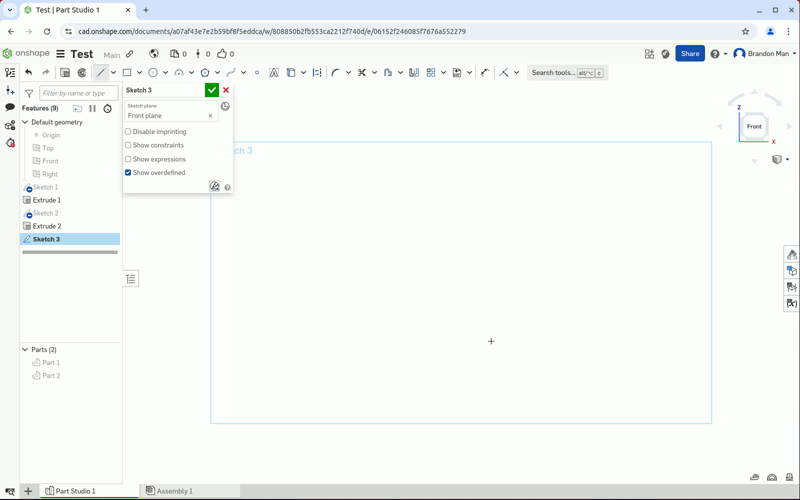
key_up(shift)
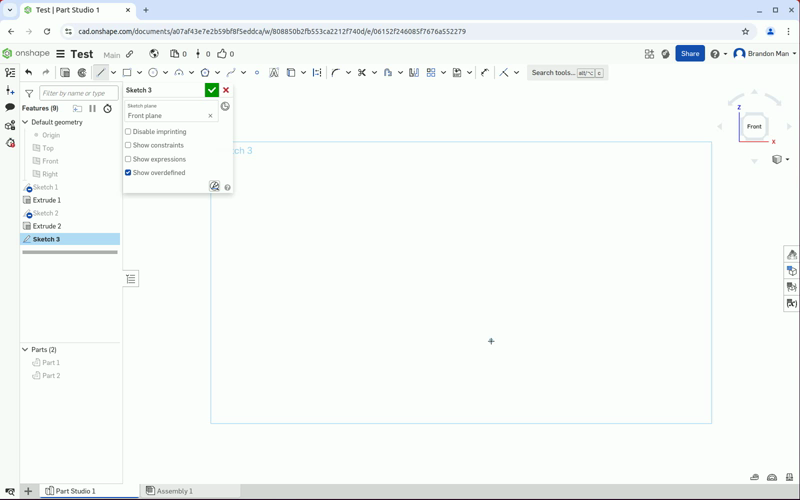
key_down(shift)
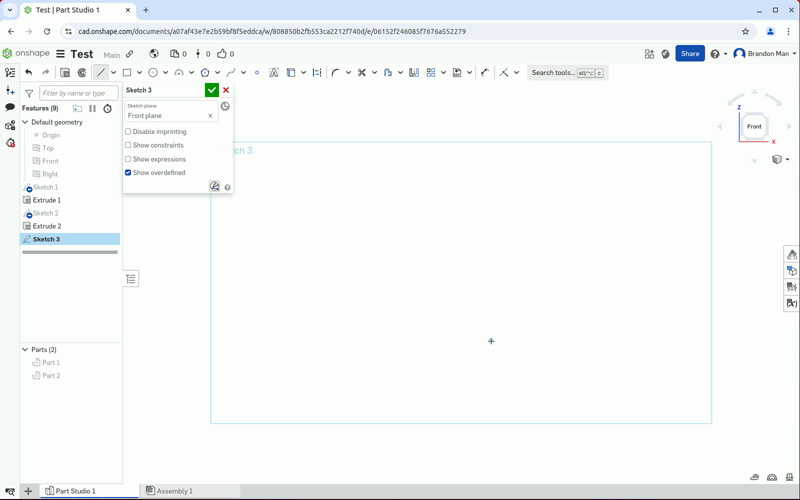
mouse_move(573, 340)
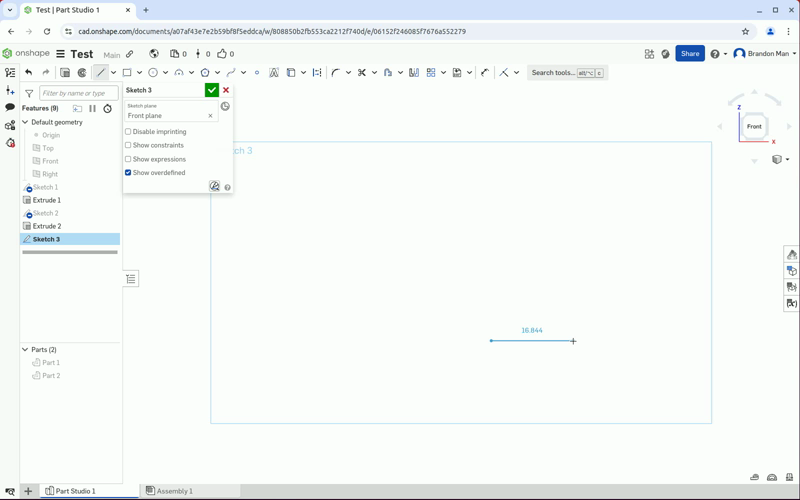
click(573, 340)
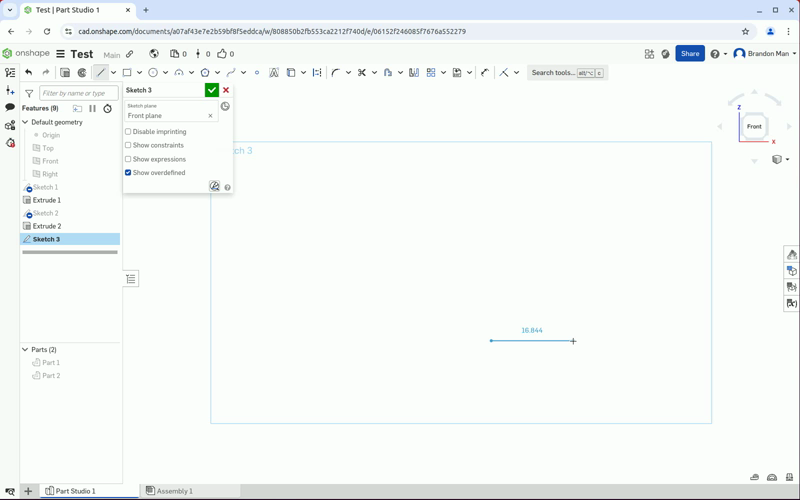
key_up(shift)
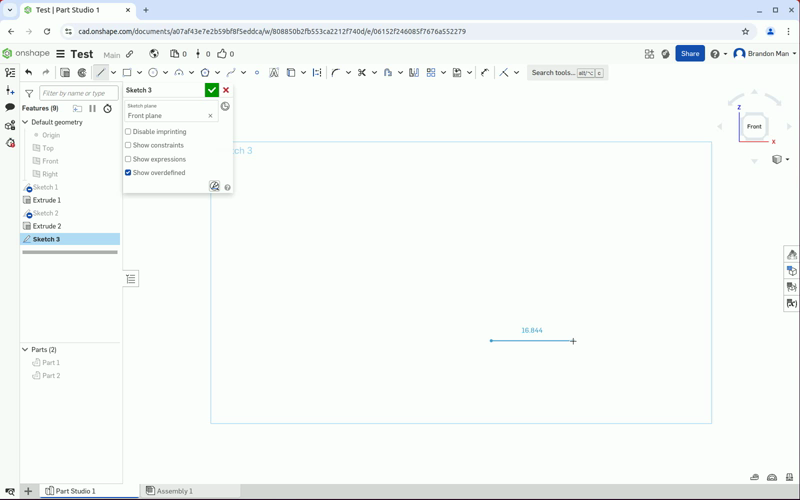
key_down(shift)
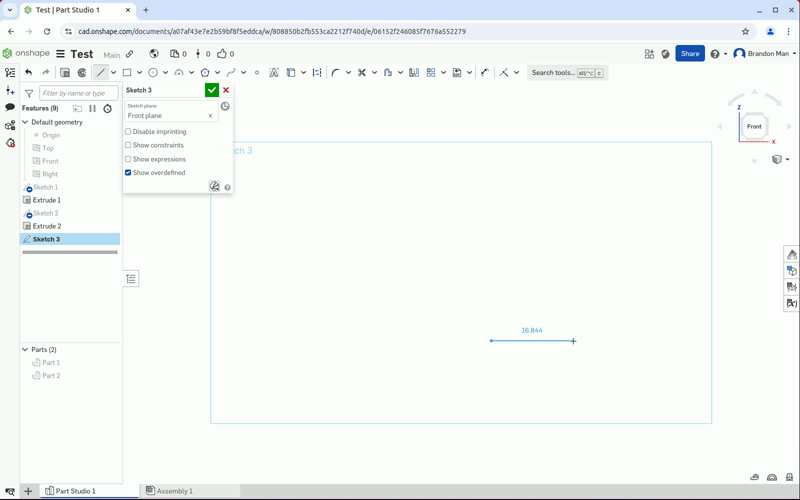
mouse_move(573, 233)
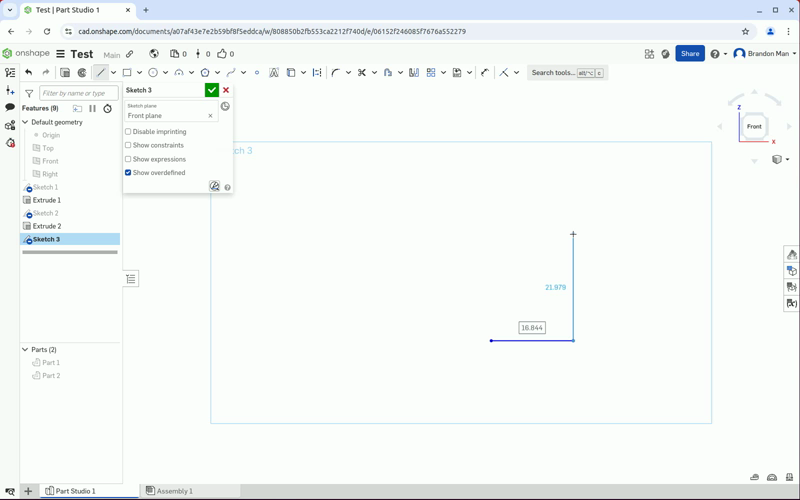
click(573, 233)
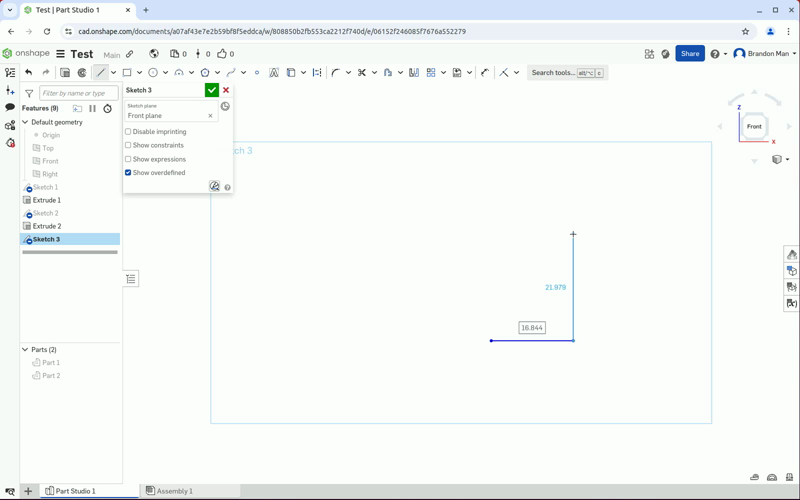
key_up(shift)
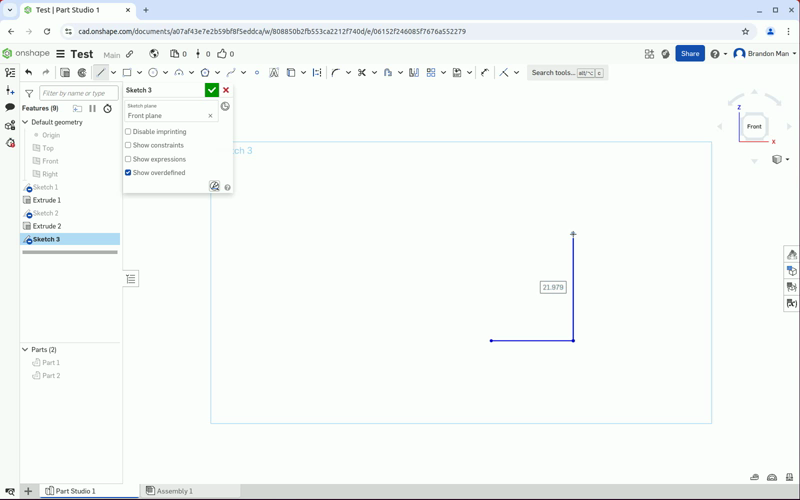
key_down(shift)
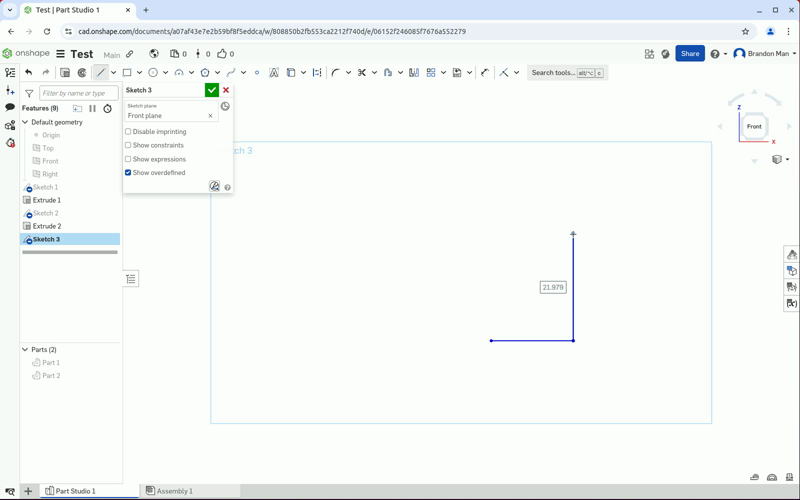
mouse_move(589, 233)
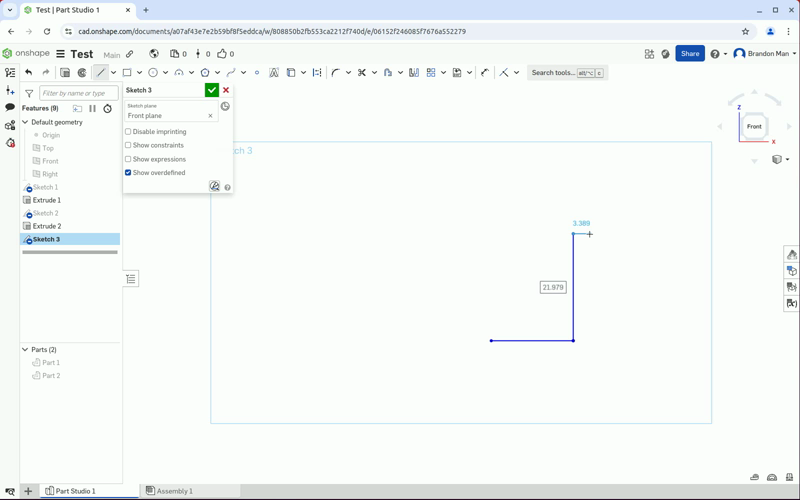
mouse_move(523, 233)
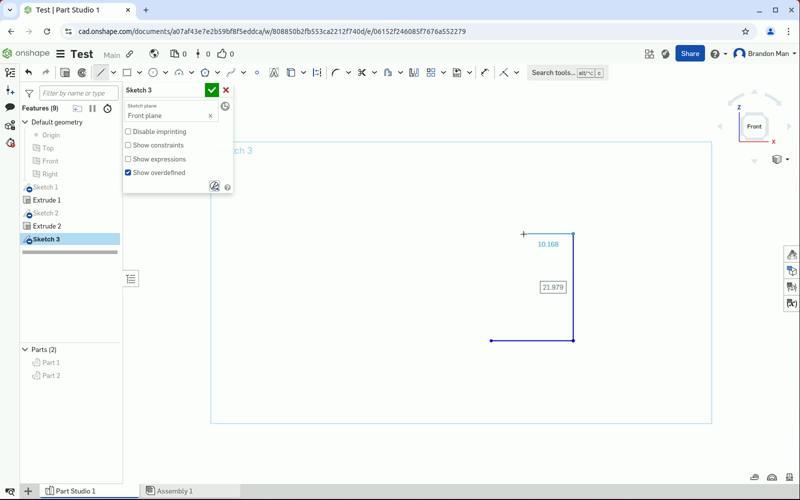
click(523, 233)
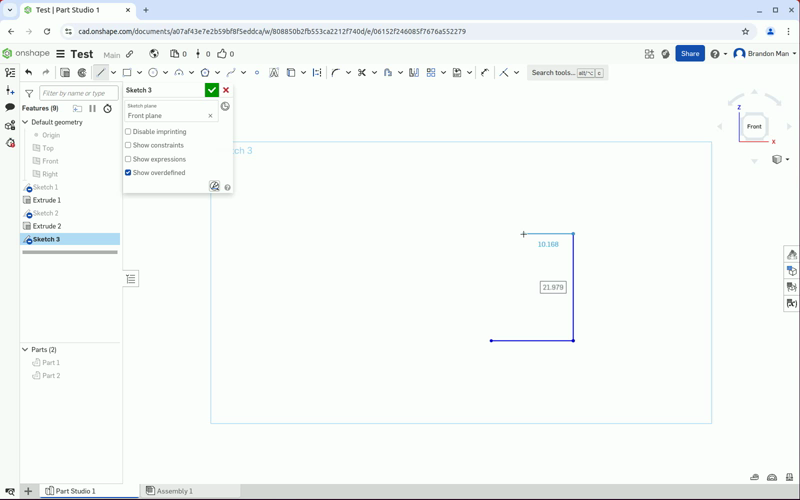
key_up(shift)
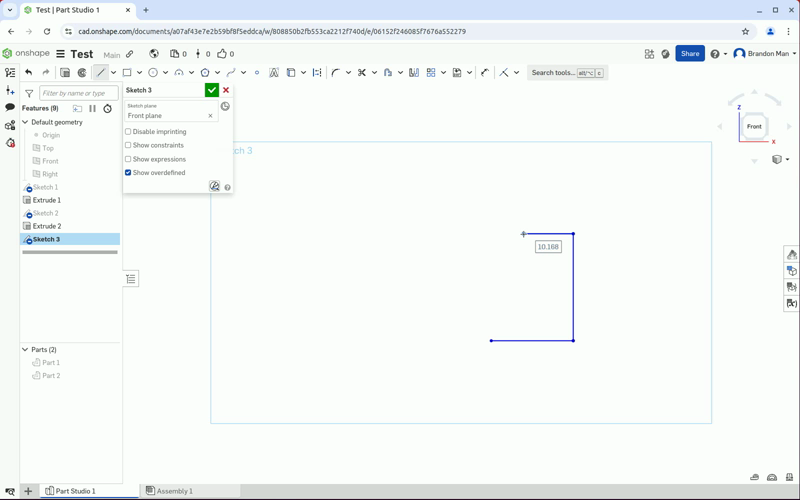
key_down(shift)
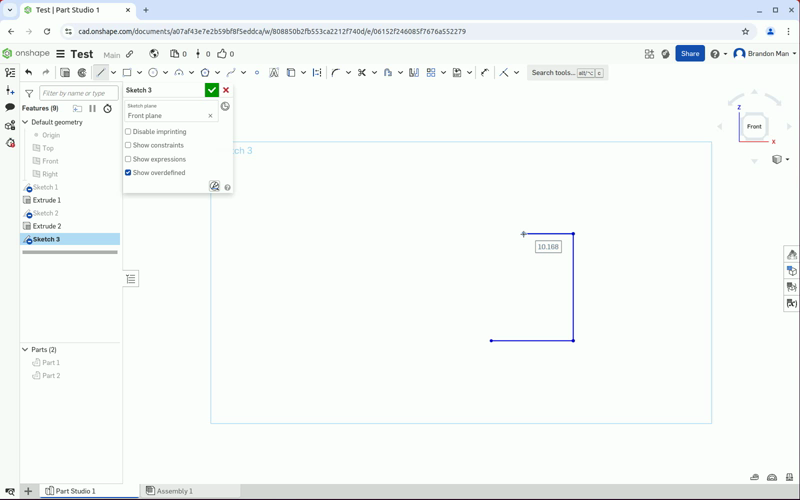
mouse_move(491, 340)
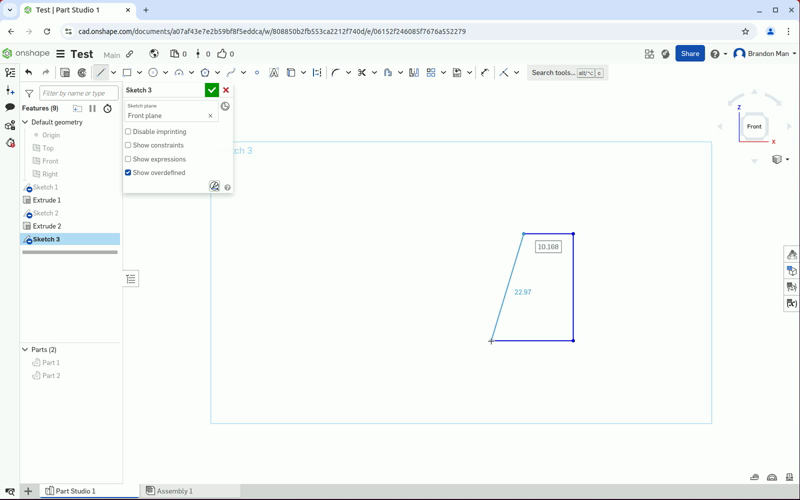
key_up(shift)
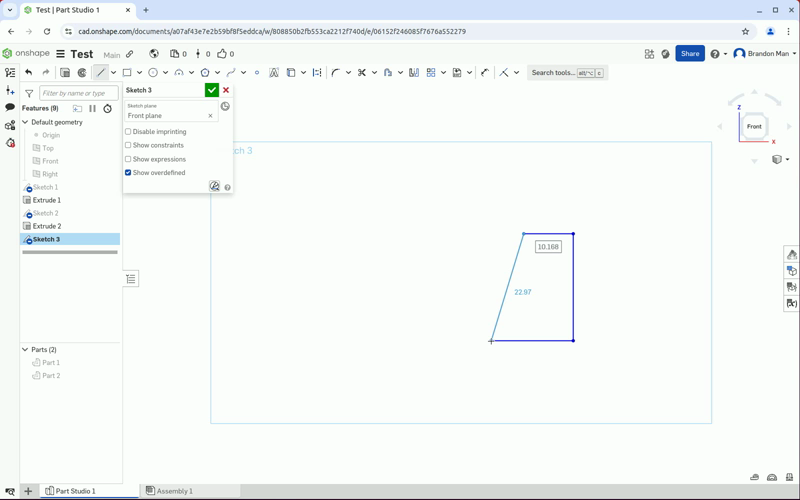
click(491, 340)
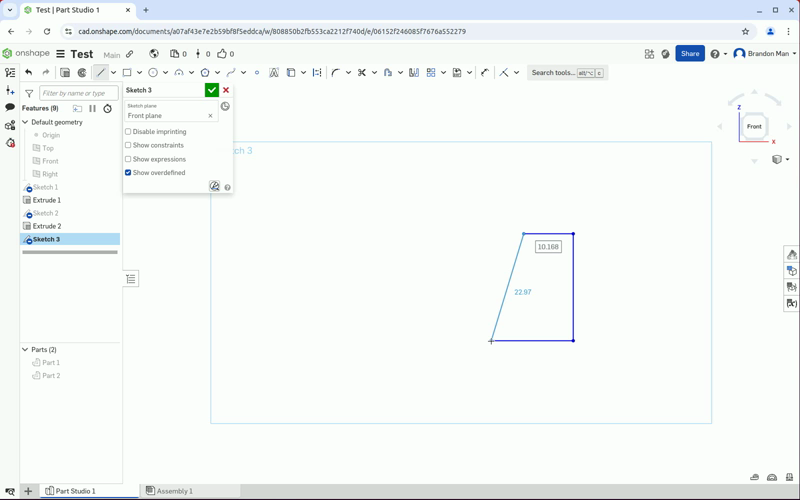
key(esc)
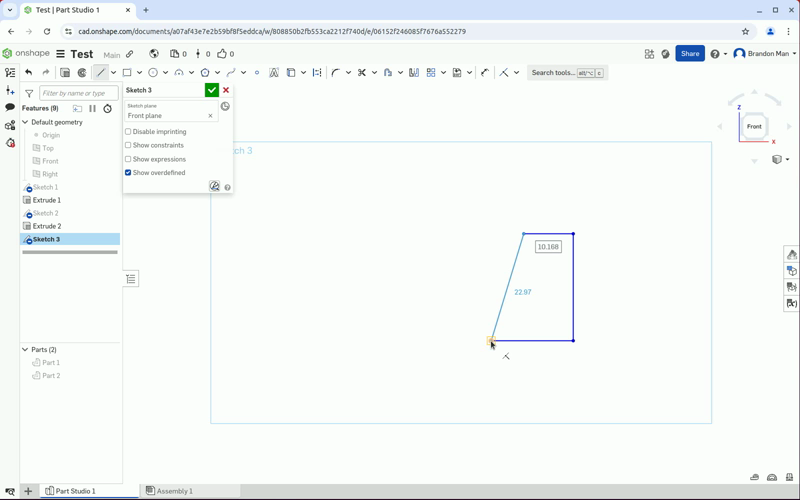
mouse_move(544, 251)
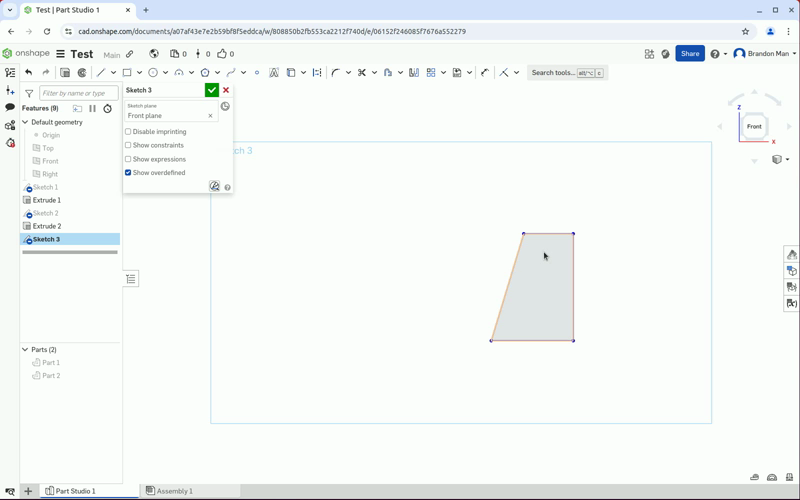
click(544, 251)
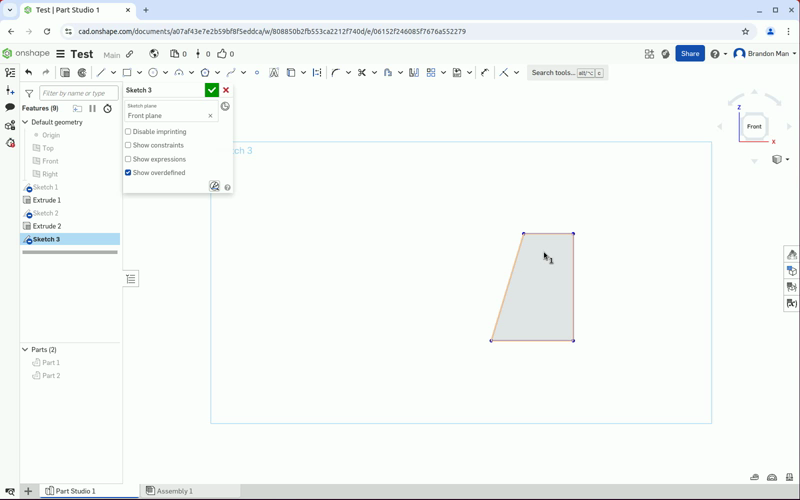
mouse_move(73, 352)
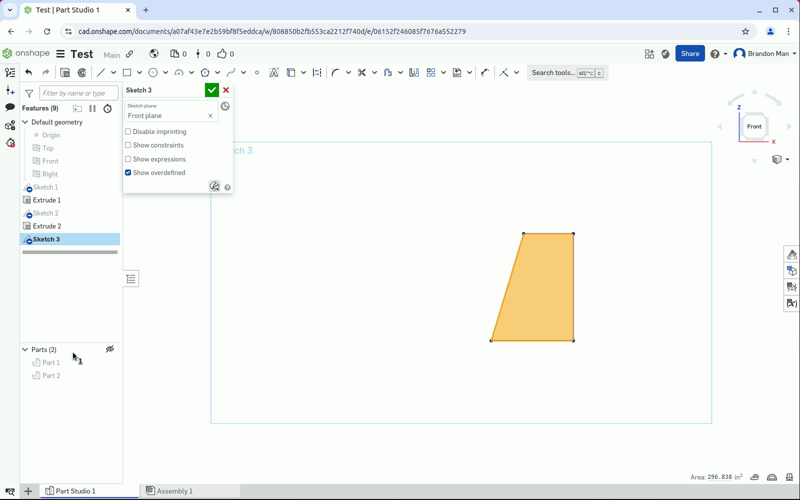
key(shift+y)
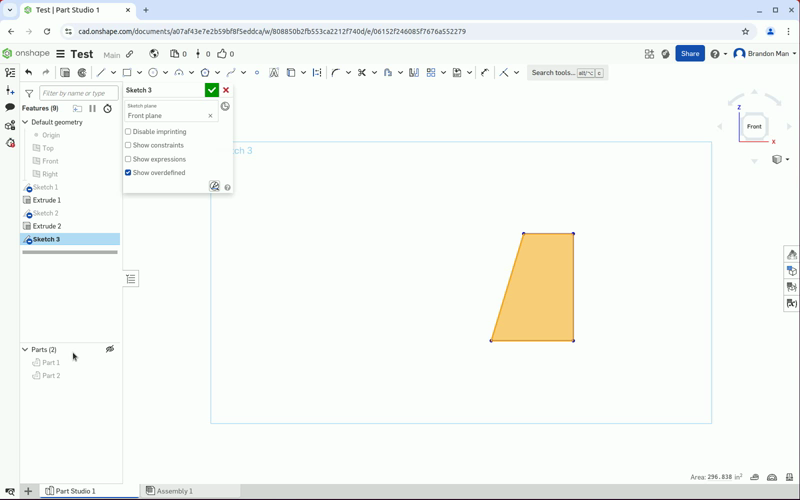
key(shift+e)
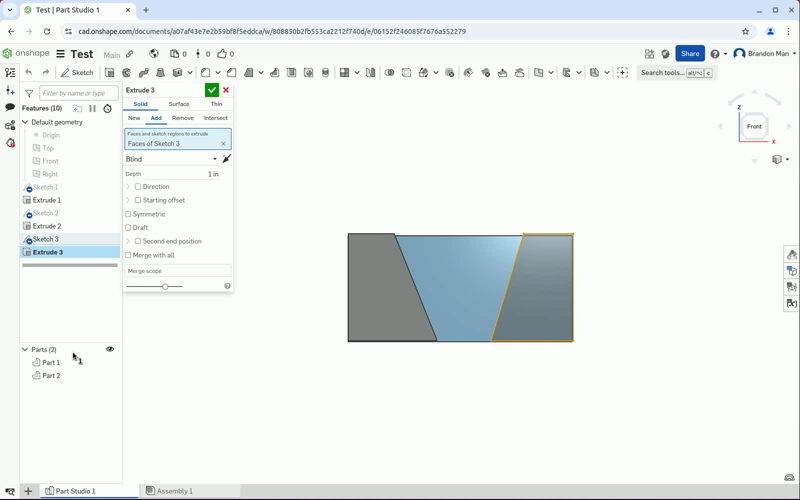
mouse_move(143, 106)
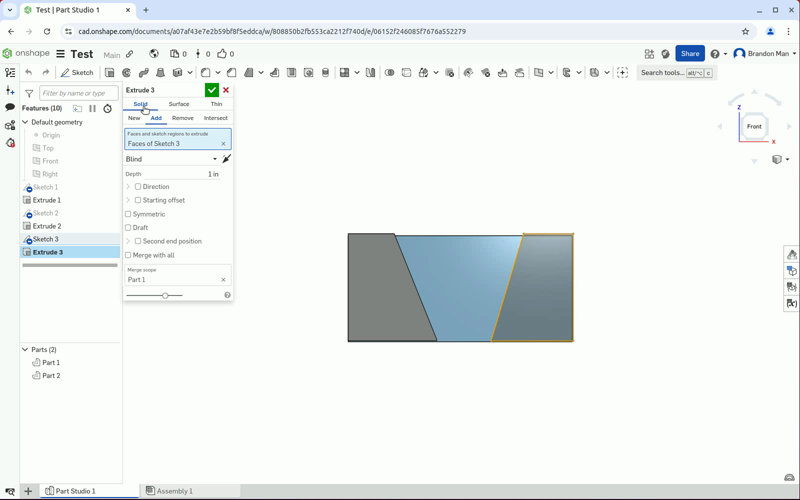
click(143, 106)
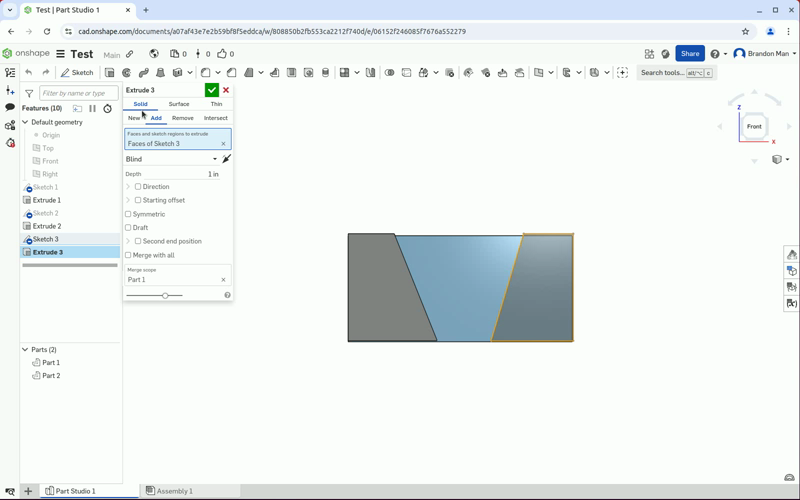
mouse_move(137, 120)
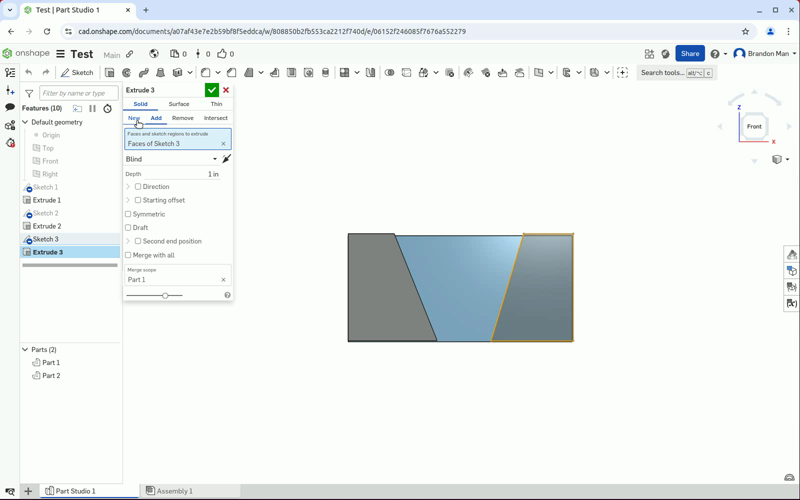
click(137, 120)
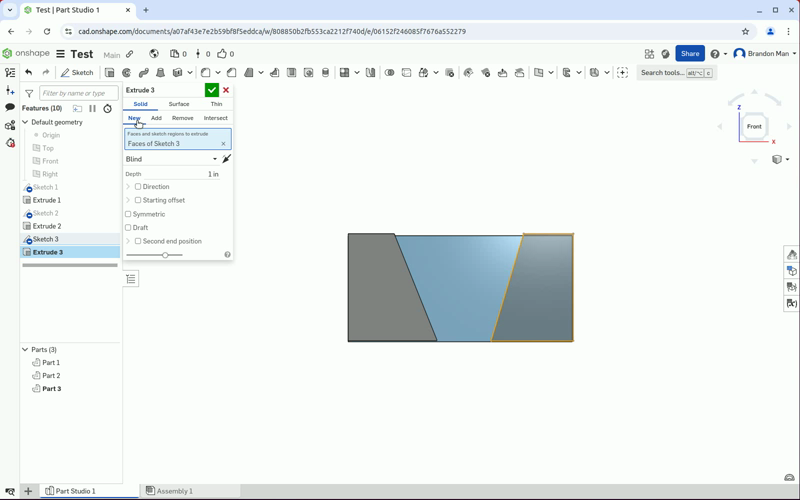
key(tab, 4)
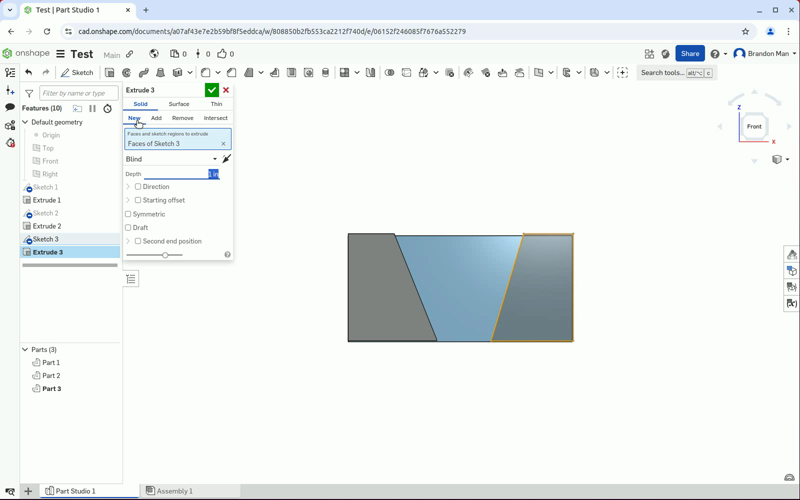
text(11.795)
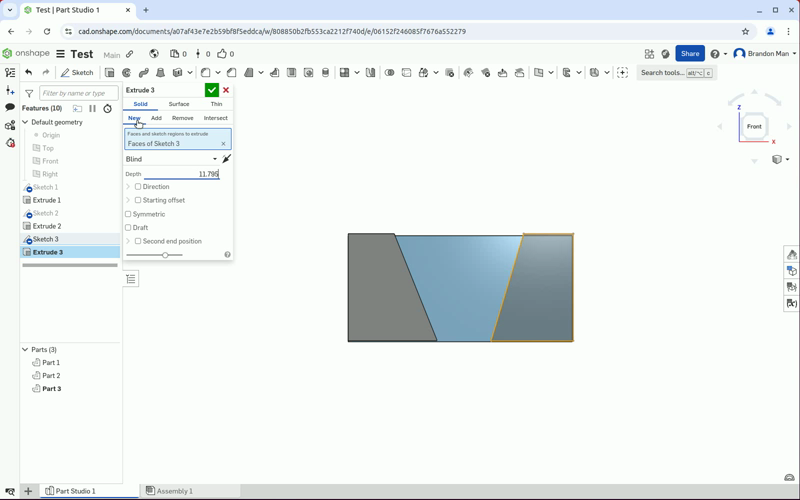
key(enter)
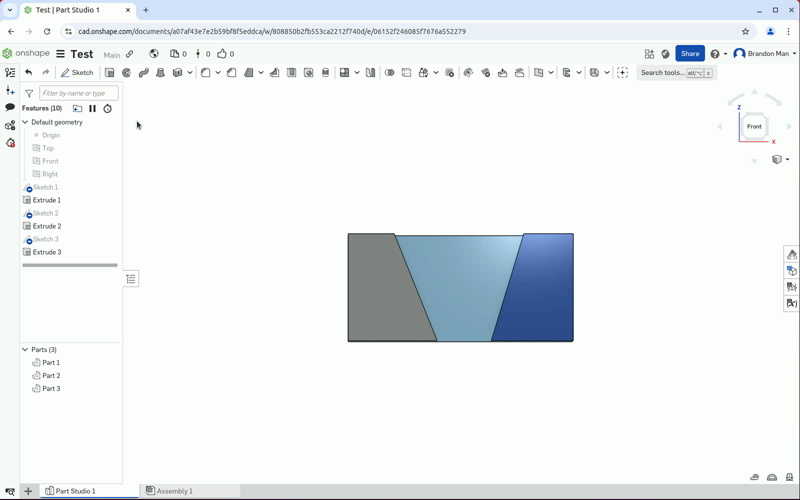
key(shift+h)
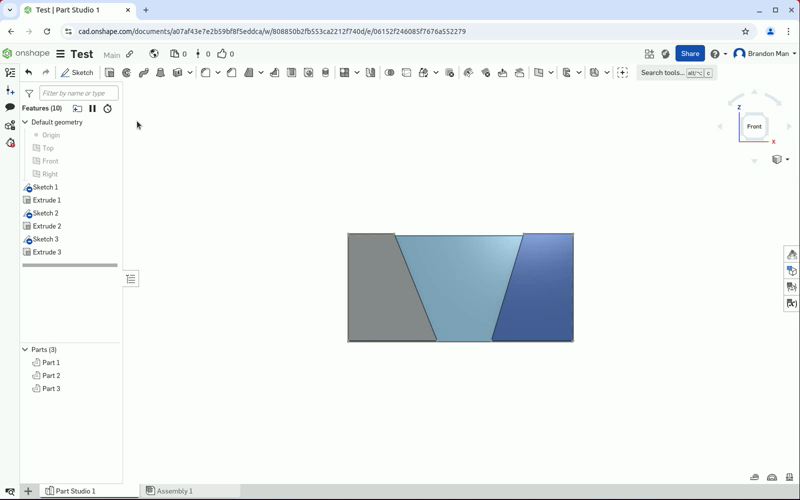
key(shift+h)
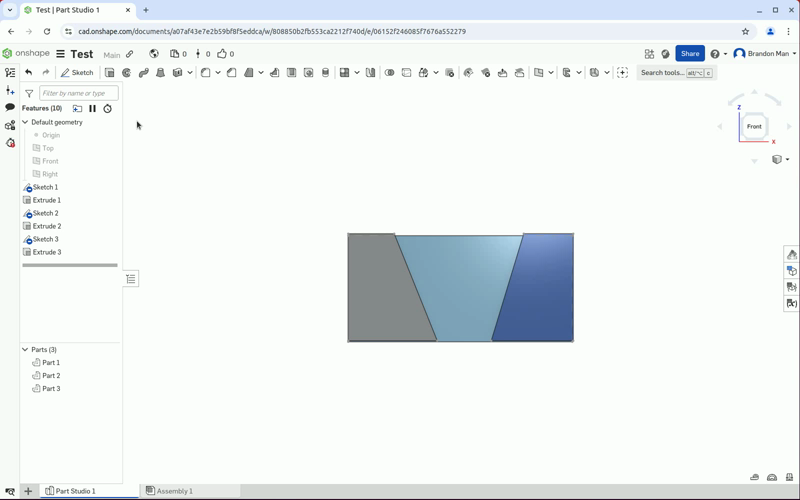
key(shift+7)
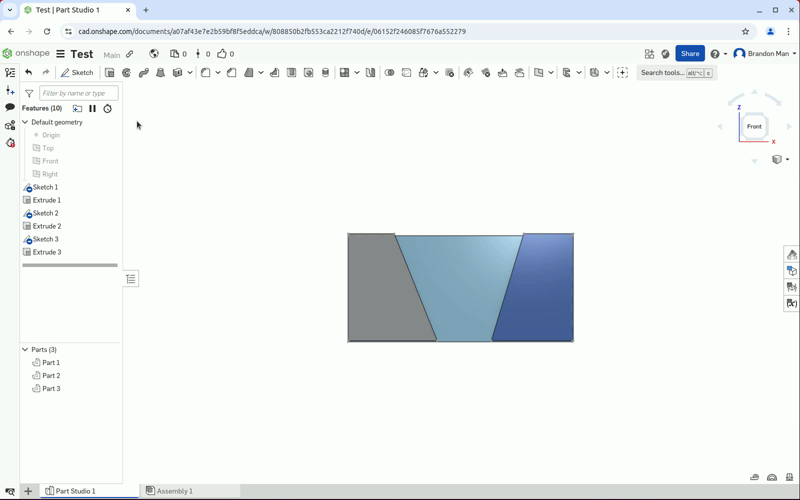
key(left, 2)
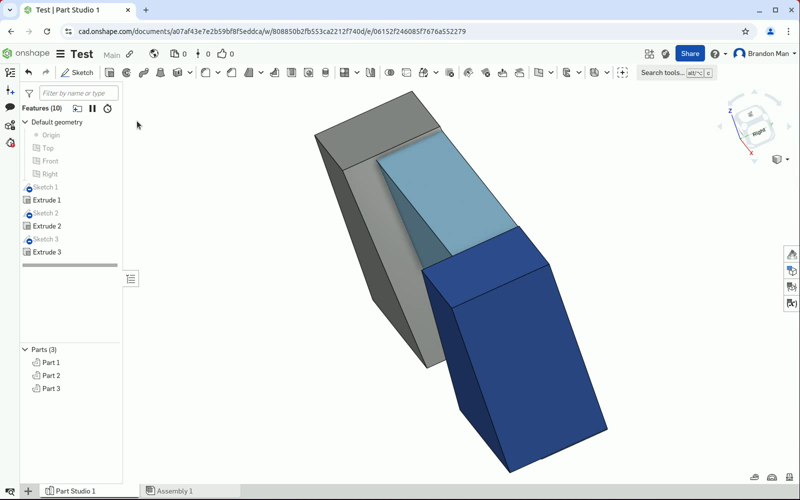
key(down, 2)
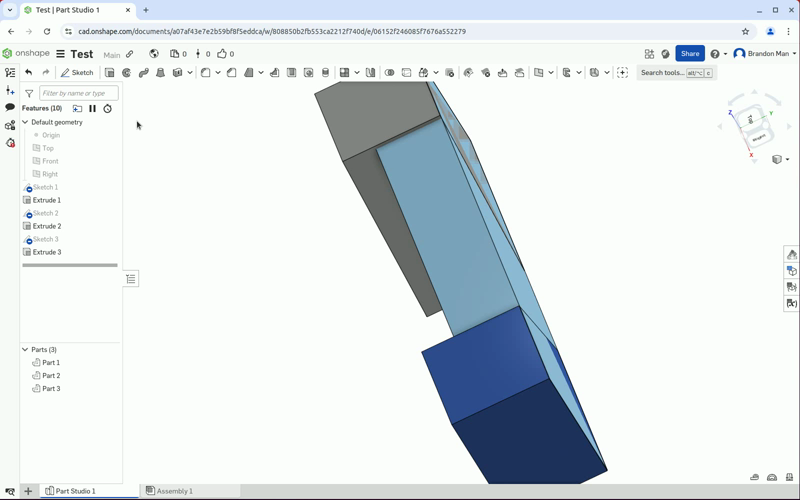
key(up, 2)
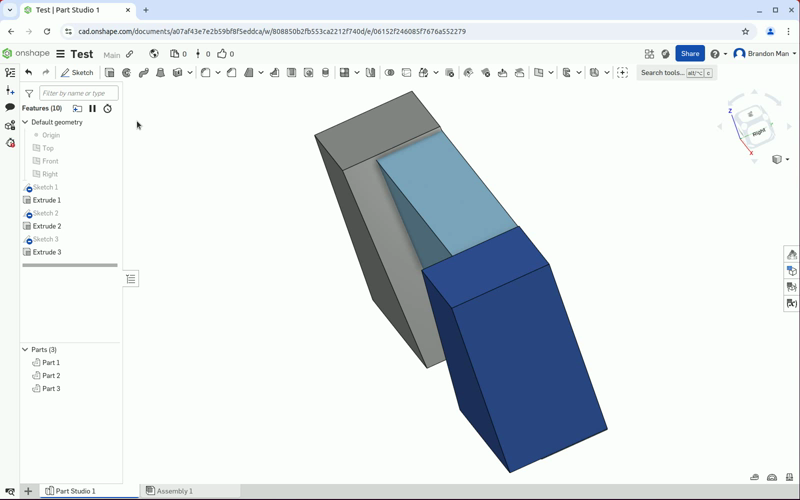
key(right, 2)
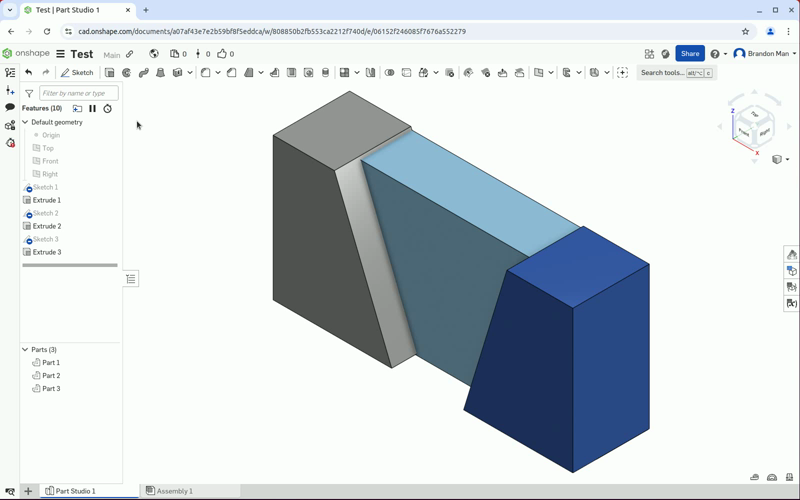
mouse_move(73, 189)
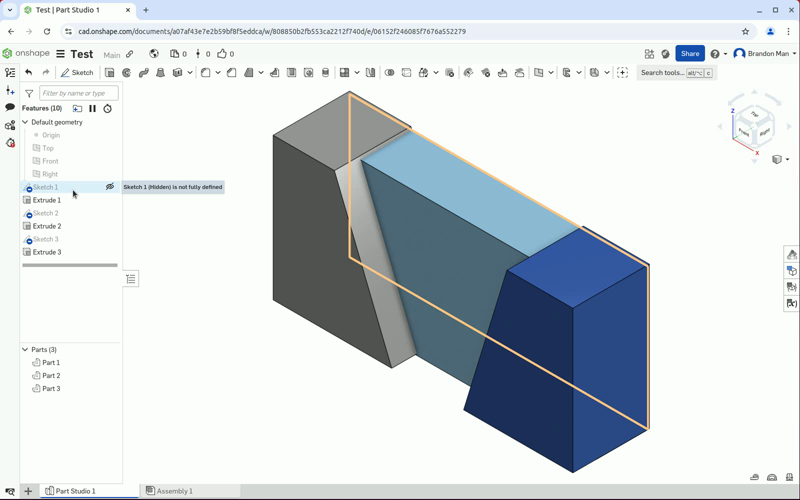
click(73, 189)